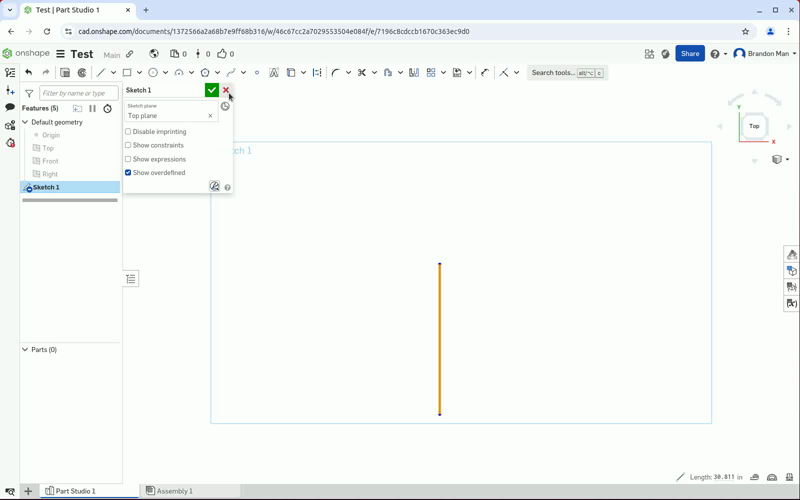
key(shift+h)
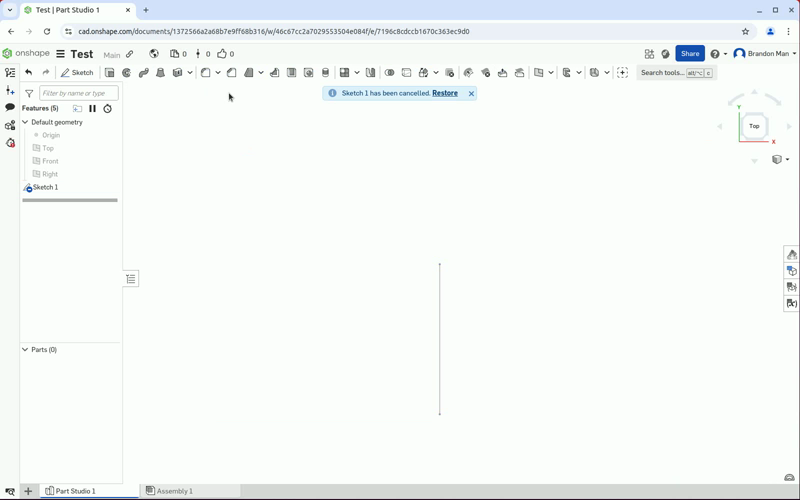
key(shift+s)
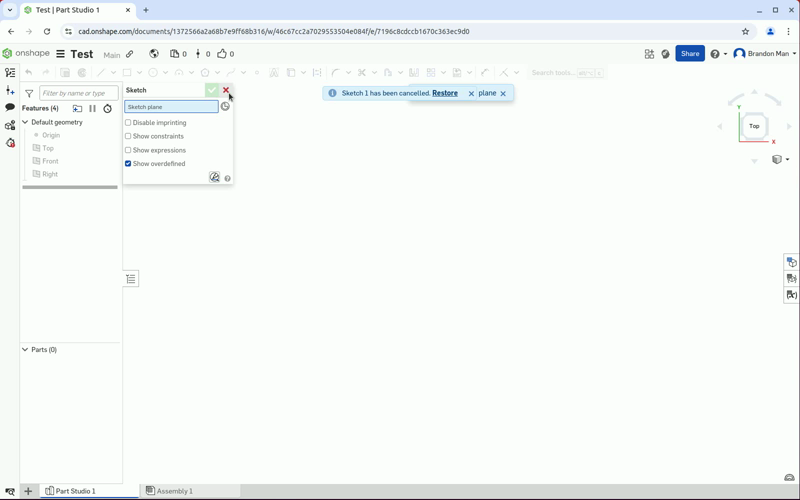
mouse_move(73, 150)
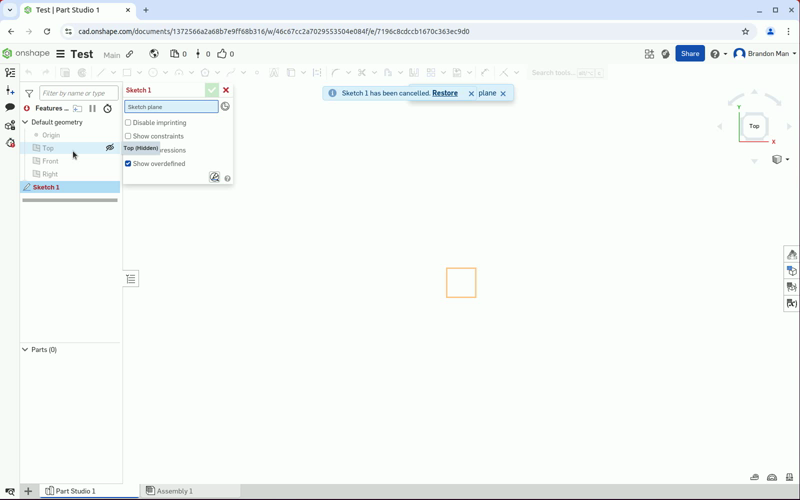
click(73, 150)
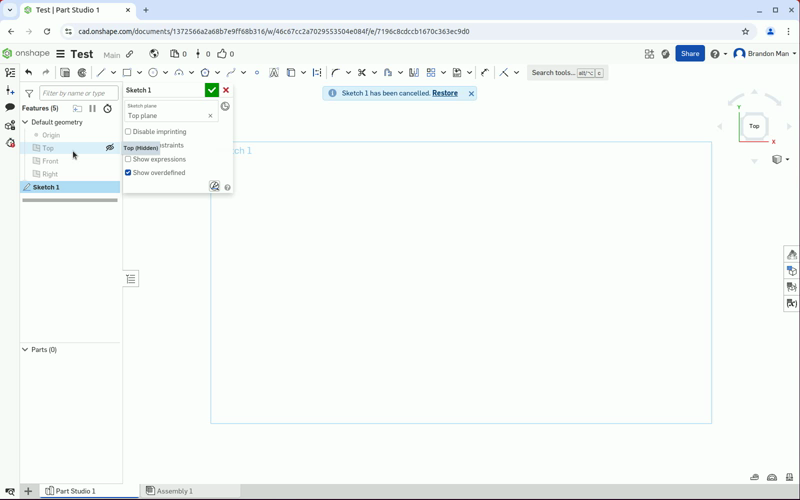
mouse_move(73, 352)
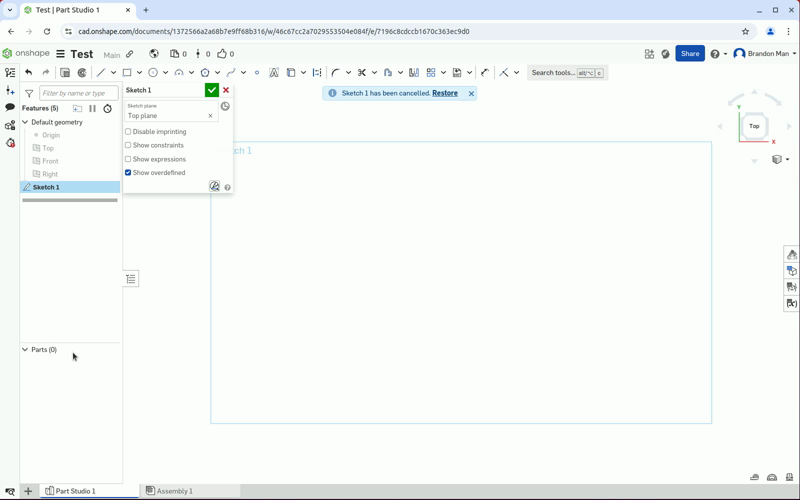
key(y)
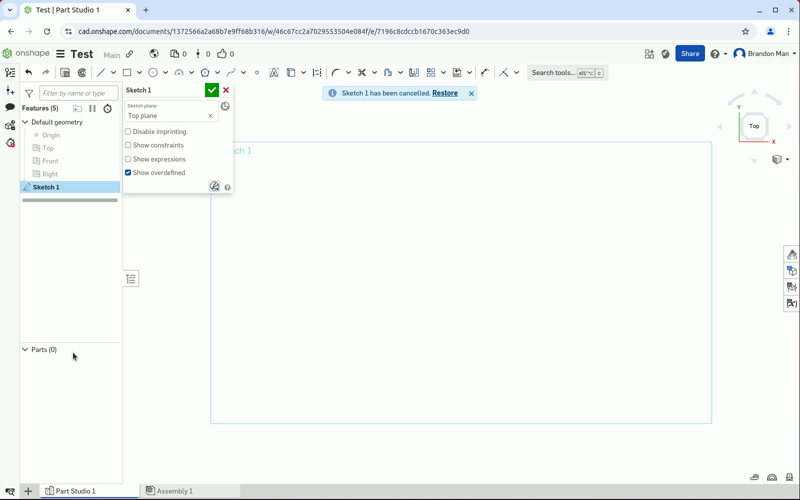
key(l)
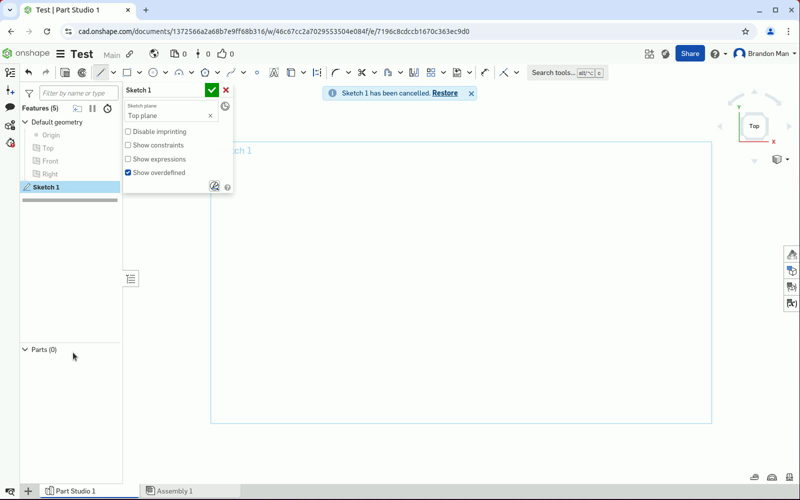
key_down(shift)
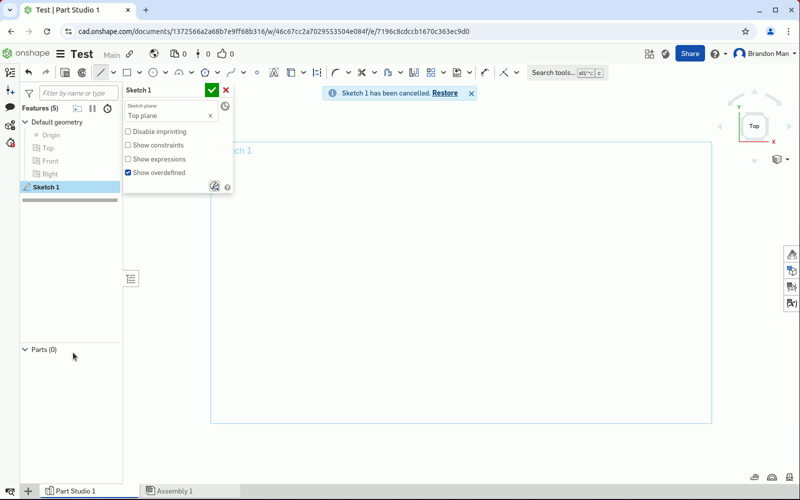
mouse_move(349, 282)
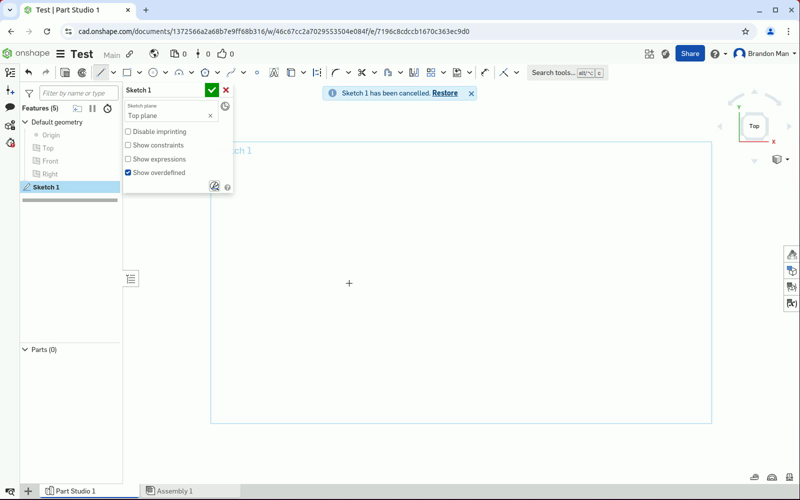
click(349, 282)
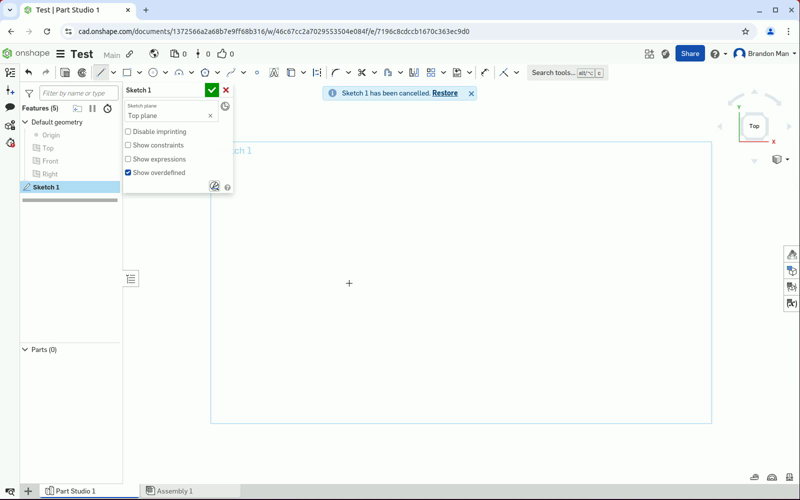
key_up(shift)
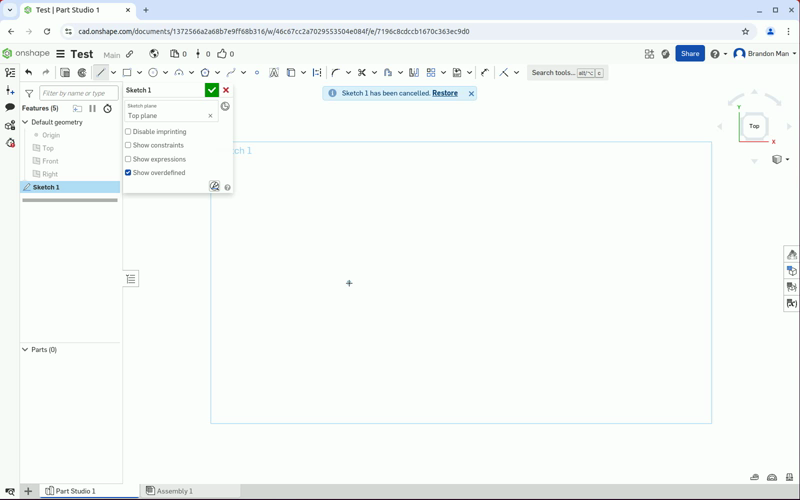
key_down(shift)
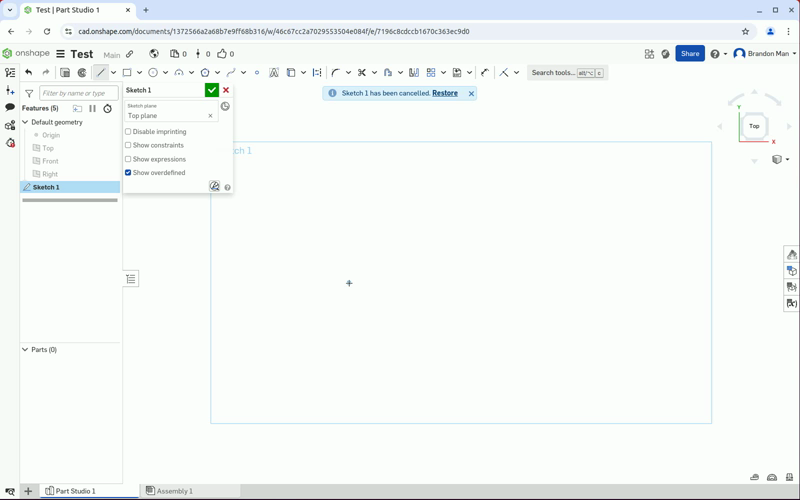
mouse_move(405, 378)
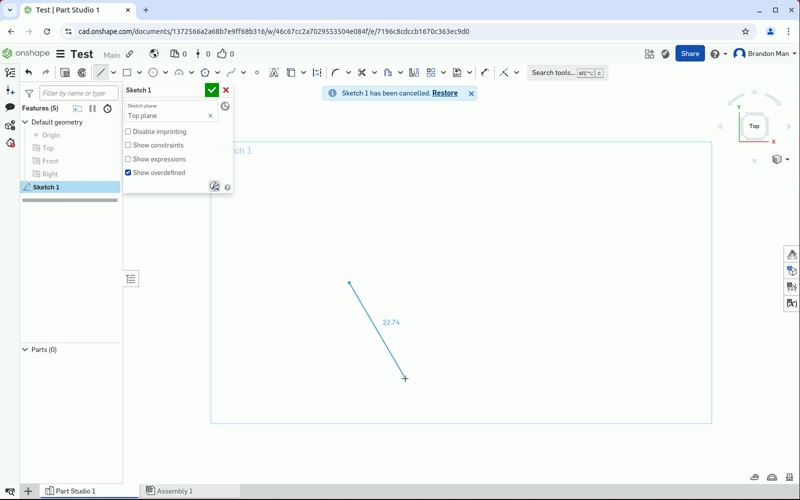
click(405, 378)
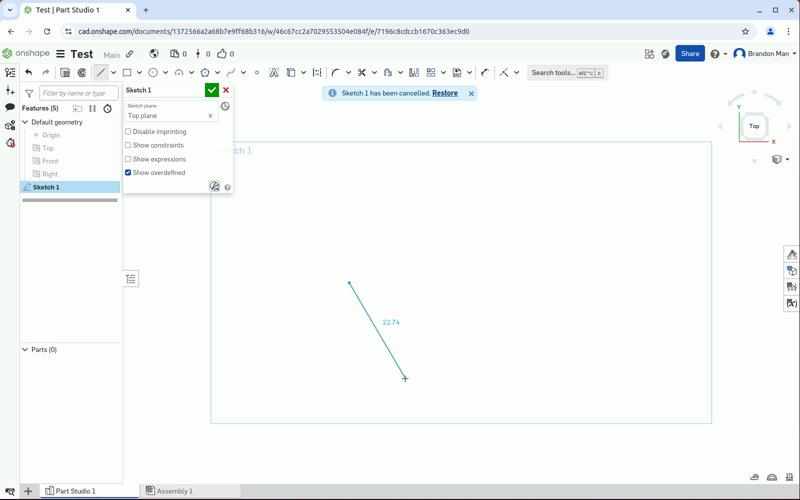
key_up(shift)
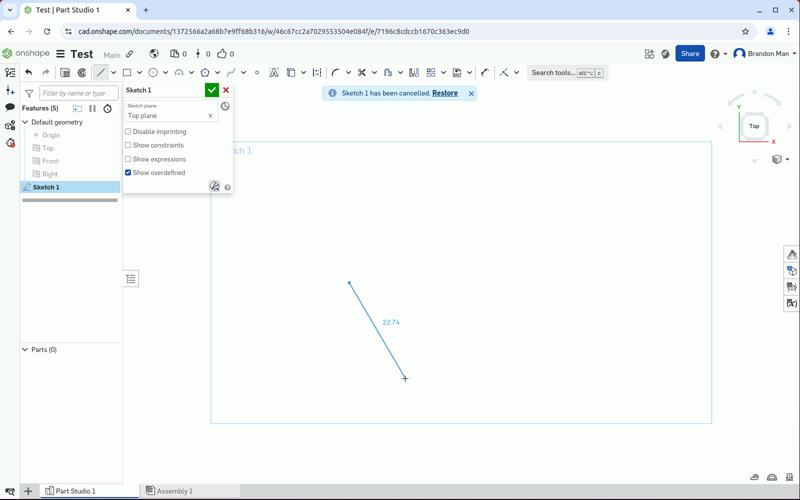
key_down(shift)
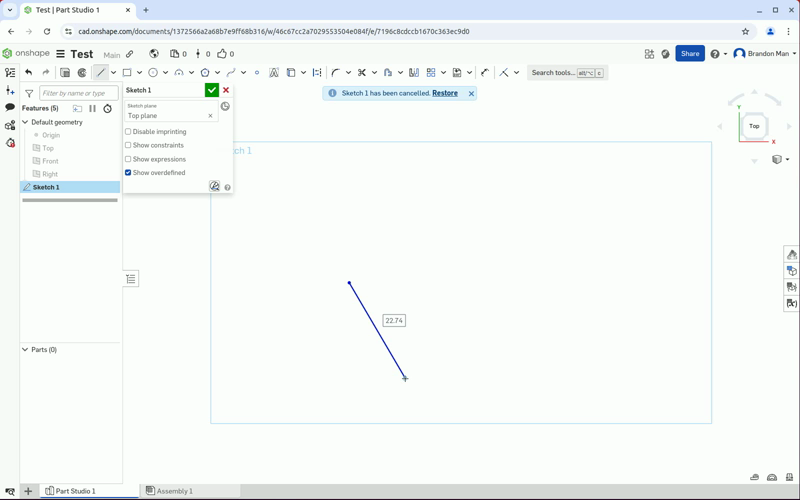
mouse_move(514, 378)
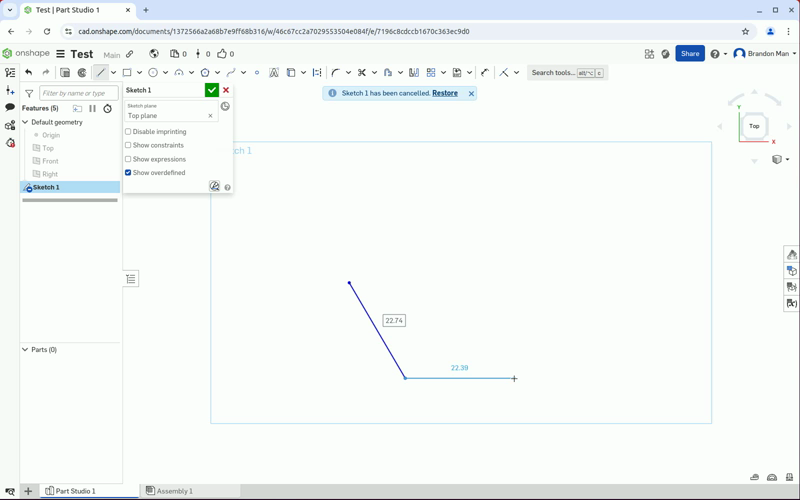
click(514, 378)
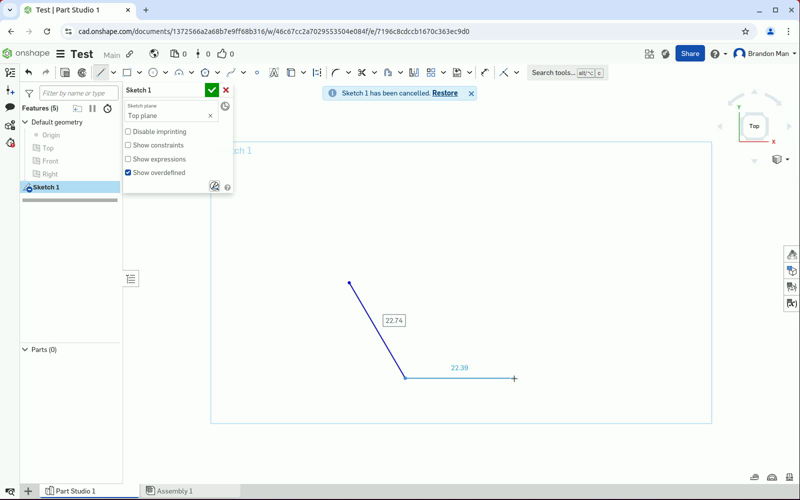
key_up(shift)
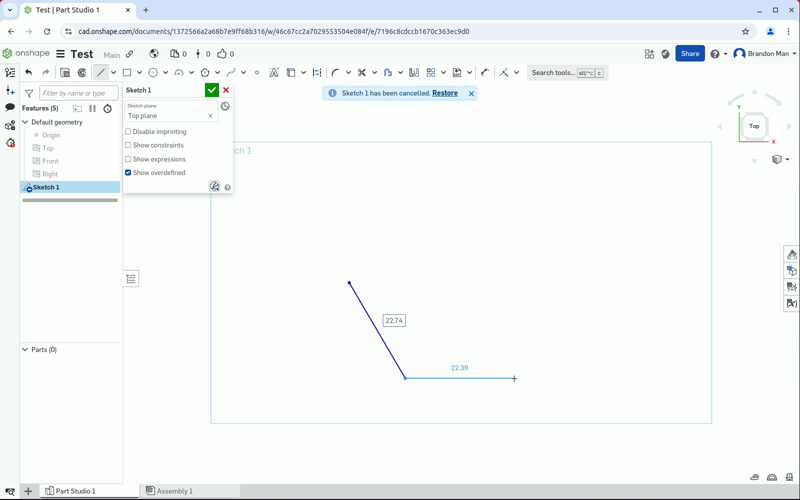
key_down(shift)
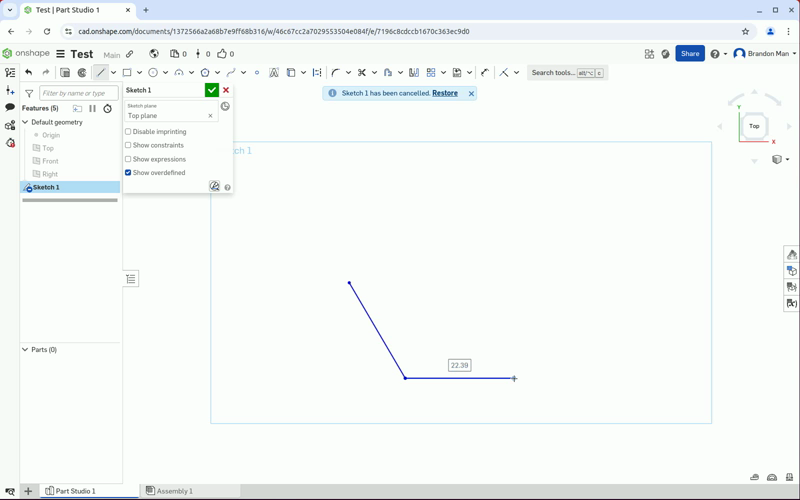
mouse_move(569, 282)
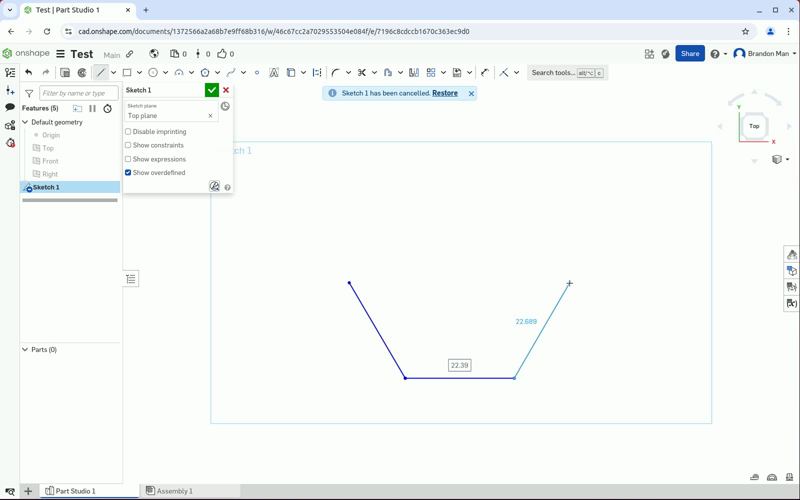
click(569, 282)
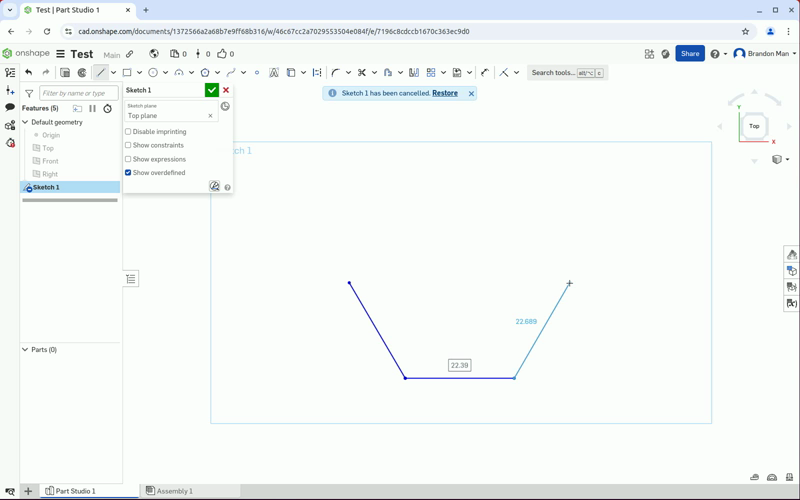
key_up(shift)
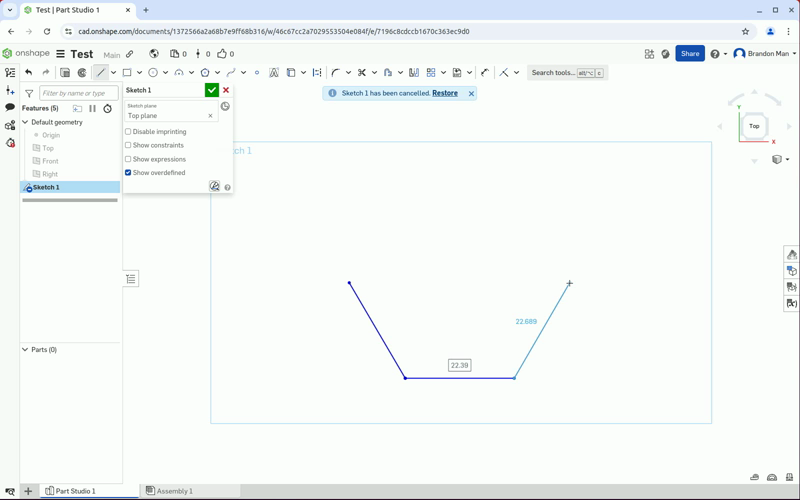
key_down(shift)
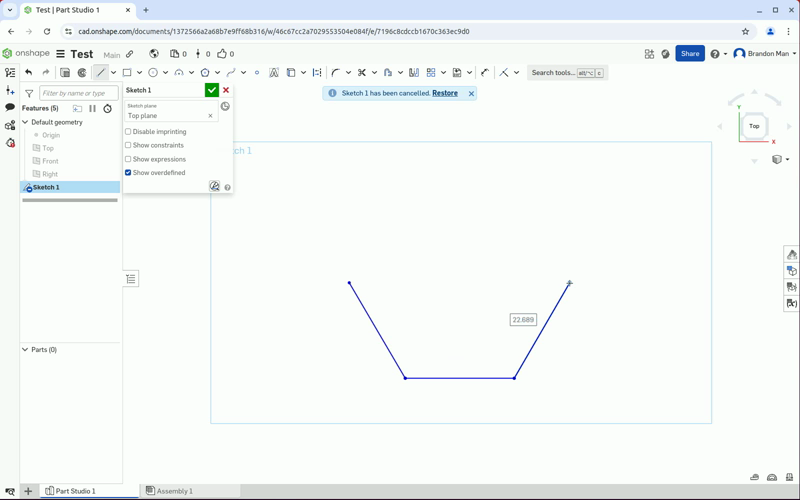
mouse_move(514, 187)
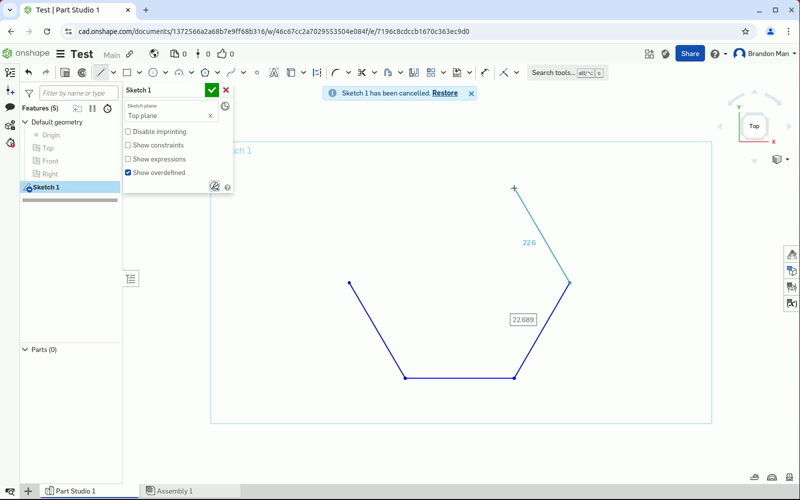
click(514, 187)
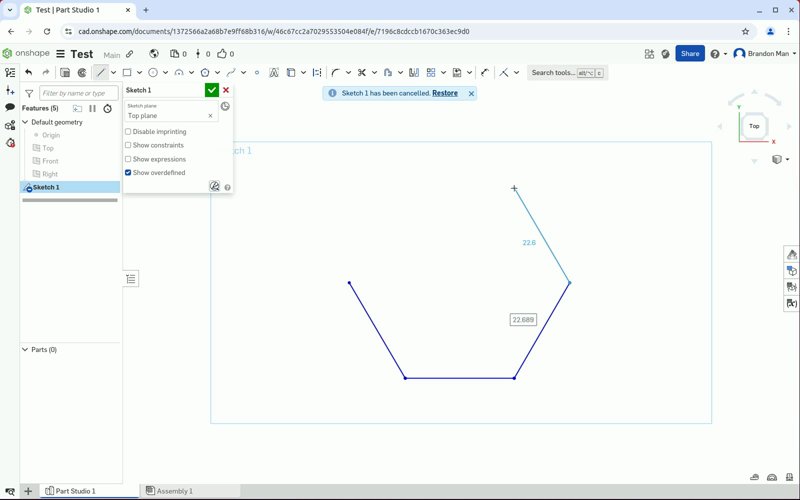
key_up(shift)
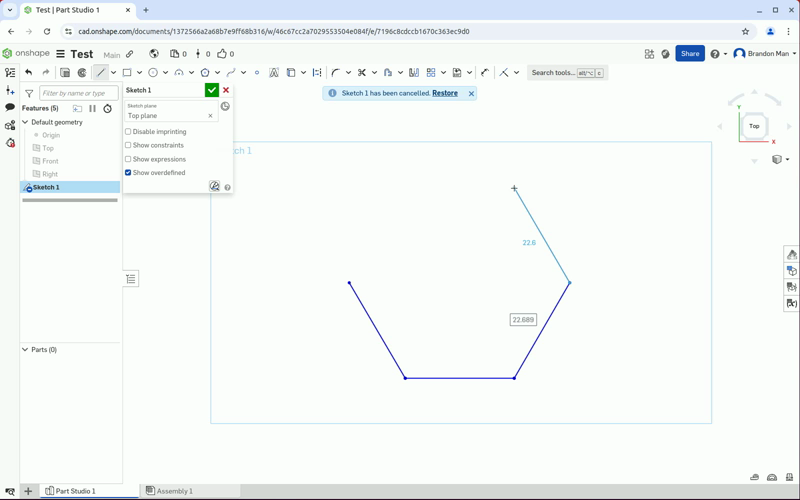
key_down(shift)
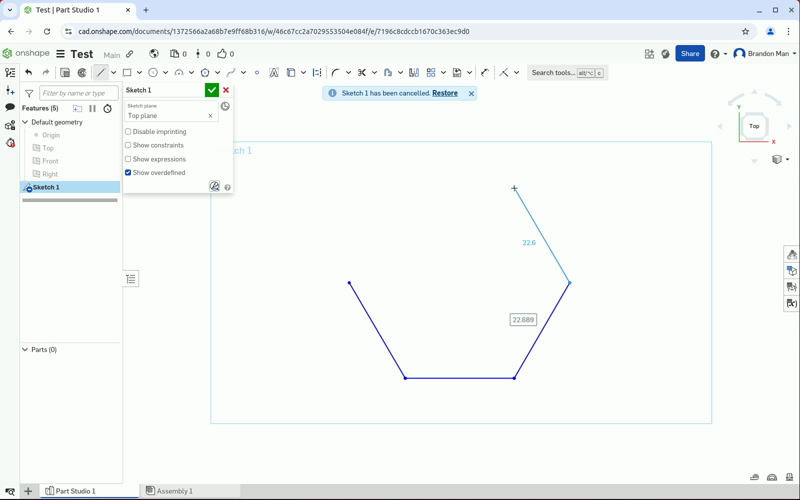
mouse_move(405, 187)
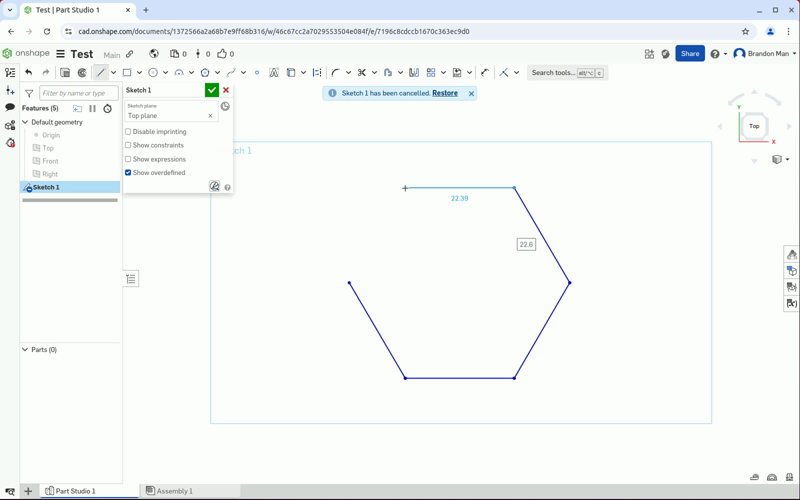
click(405, 187)
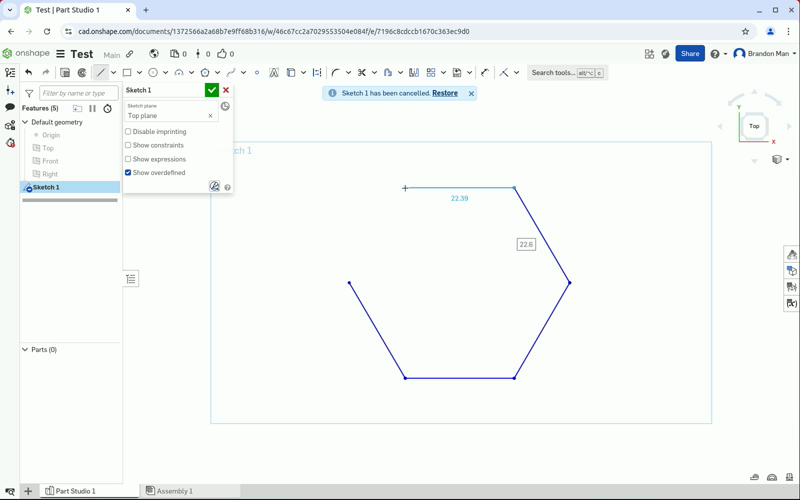
key_up(shift)
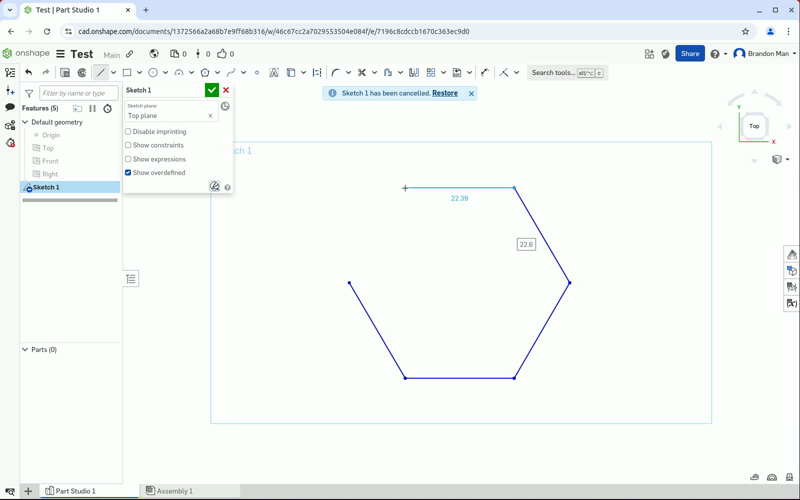
key_down(shift)
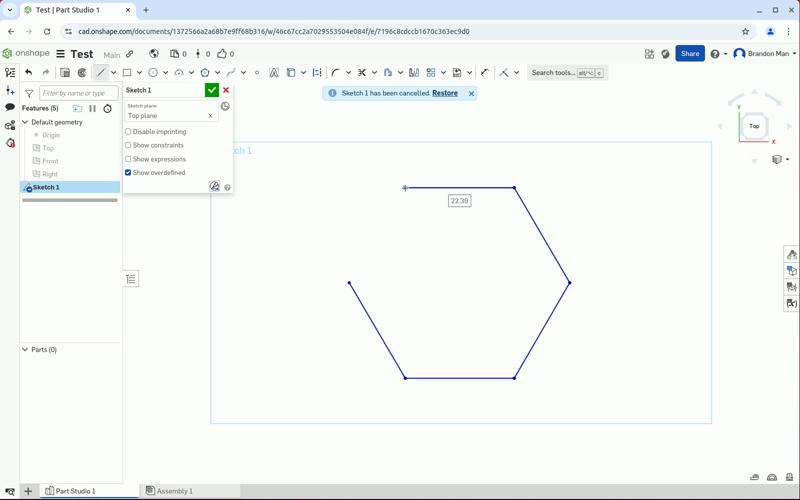
mouse_move(349, 282)
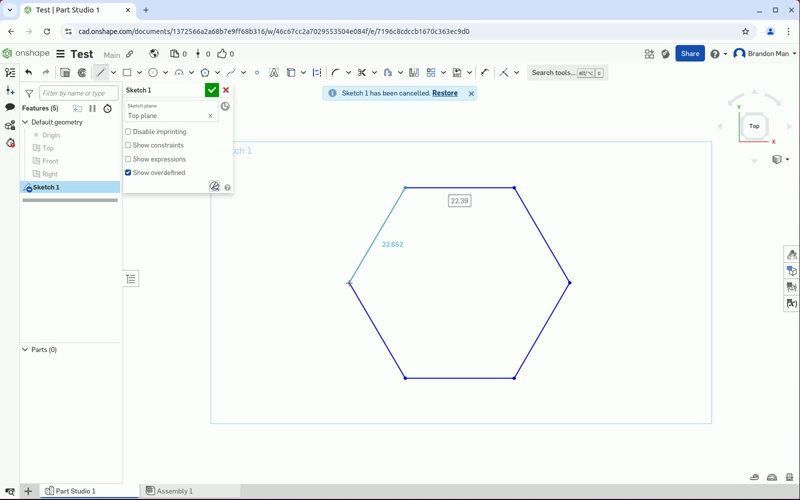
key_up(shift)
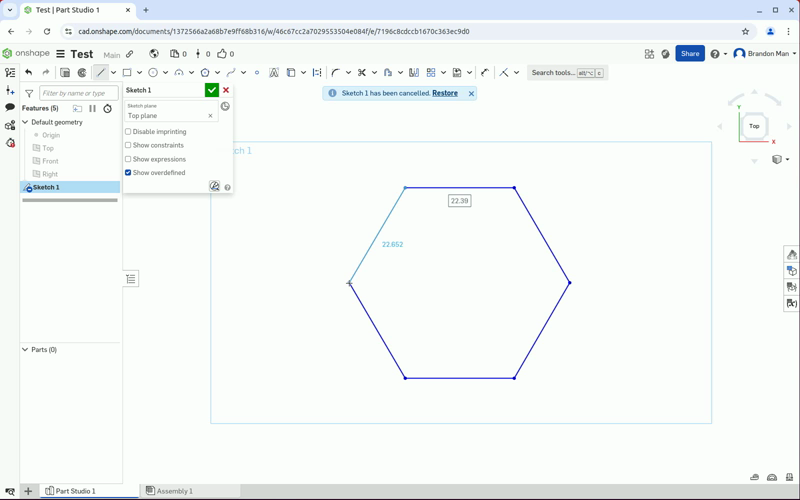
click(349, 282)
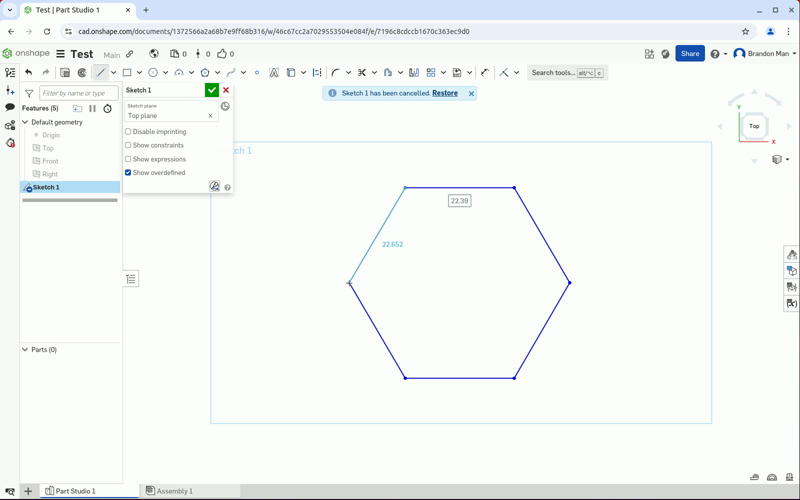
key(esc)
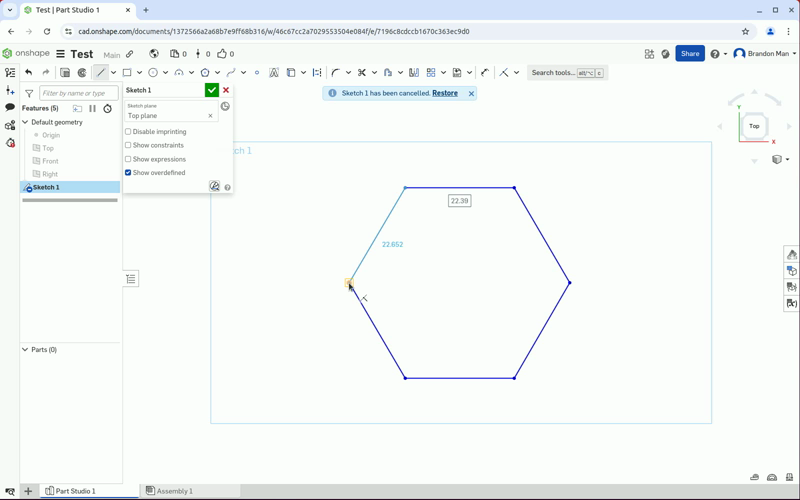
mouse_move(418, 331)
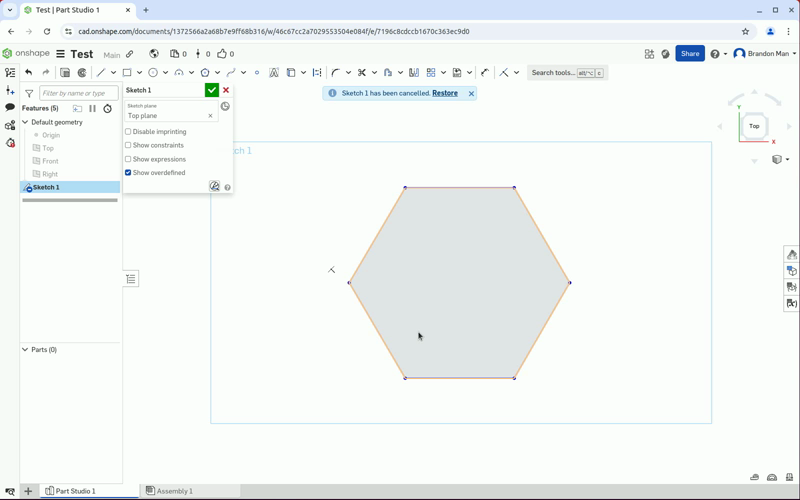
click(418, 331)
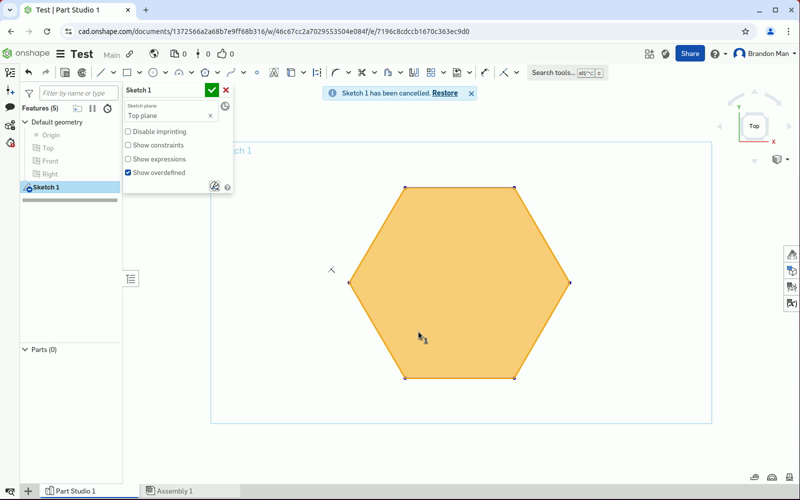
mouse_move(73, 352)
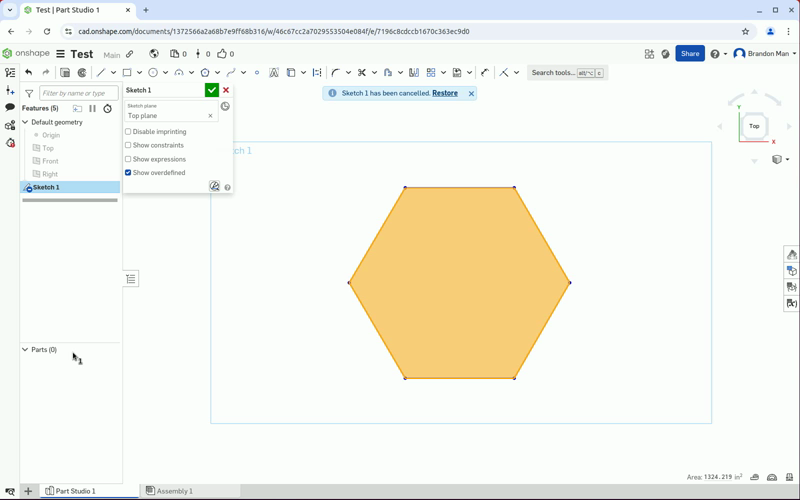
key(shift+y)
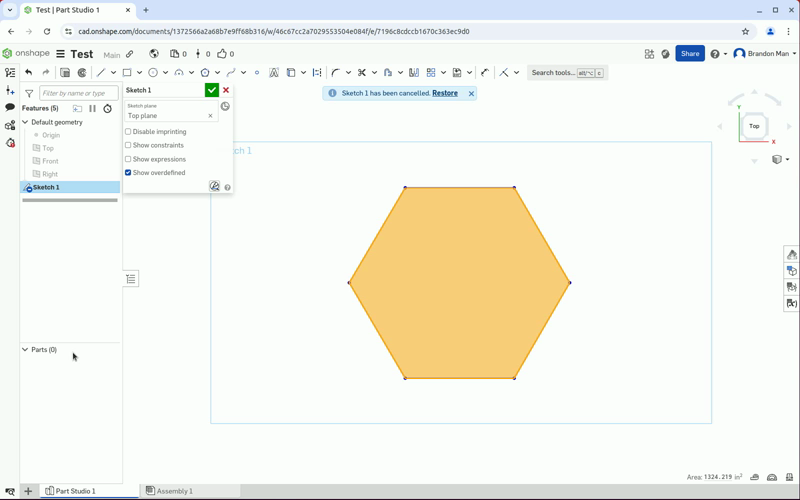
key(shift+e)
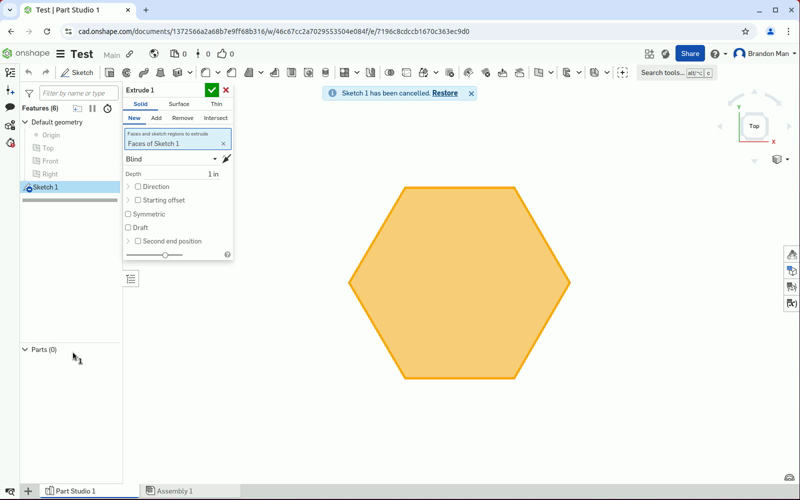
mouse_move(143, 106)
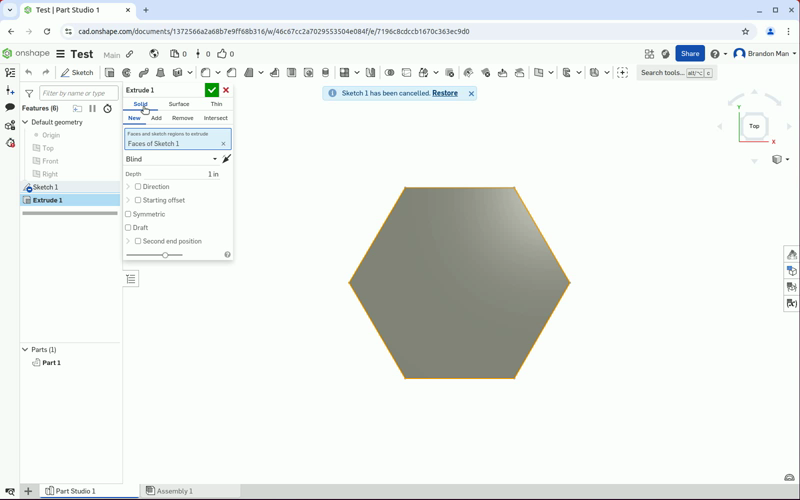
click(143, 106)
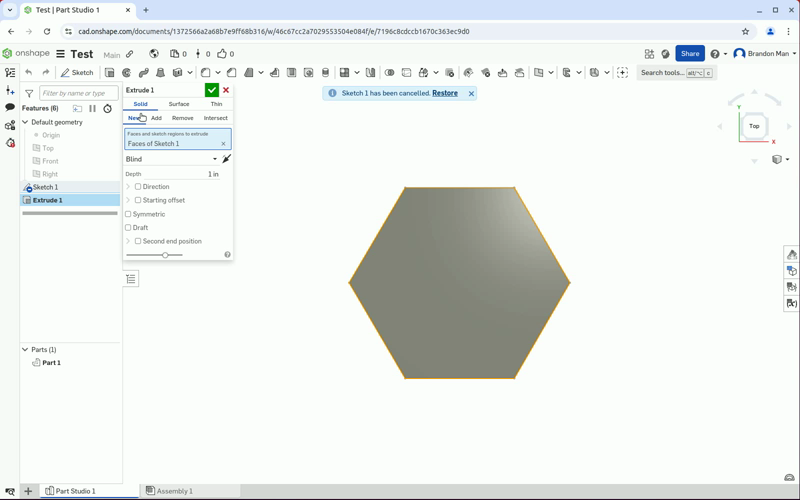
mouse_move(137, 120)
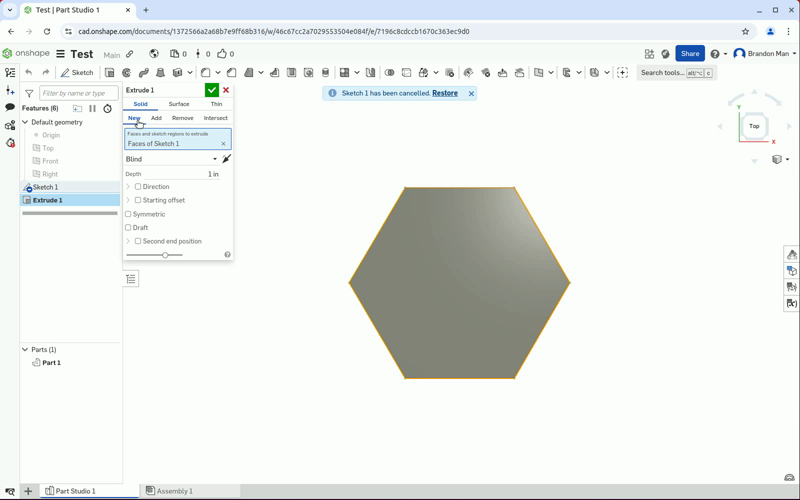
click(137, 120)
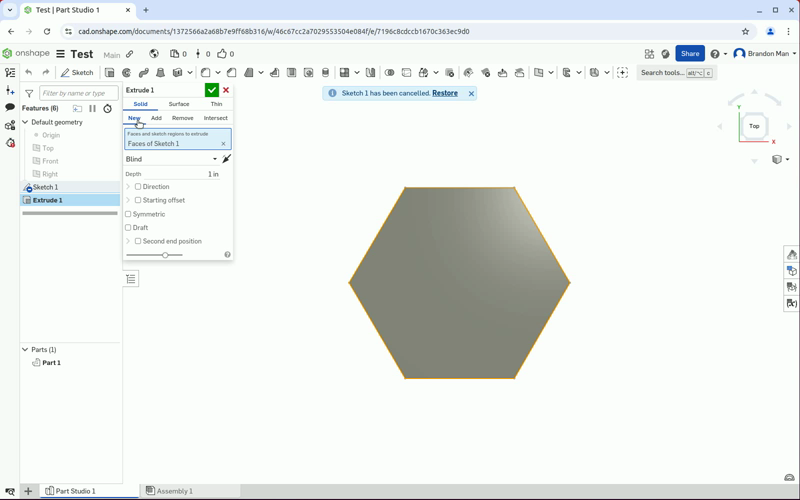
key(tab, 4)
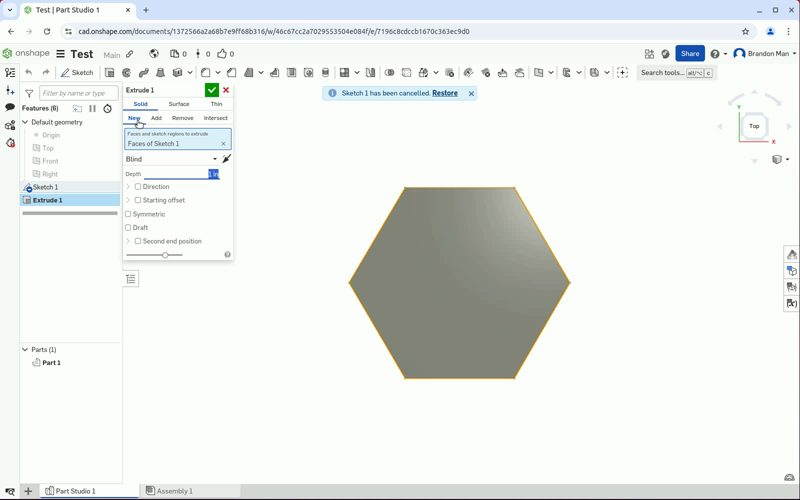
text(15.405)
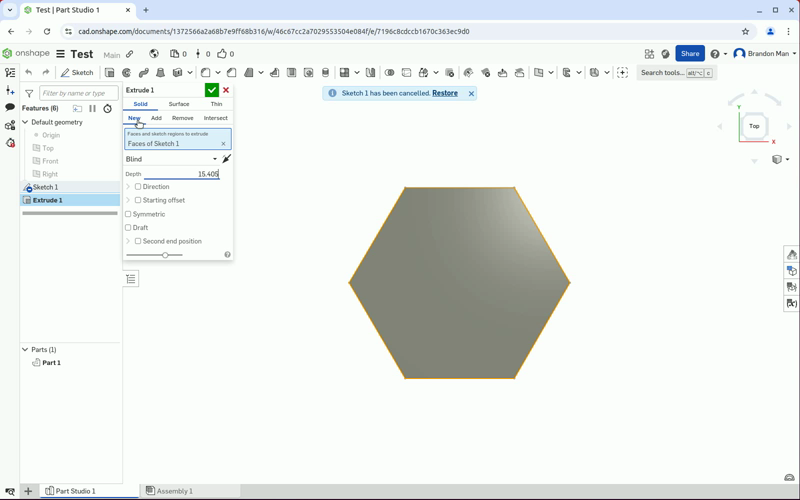
key(enter)
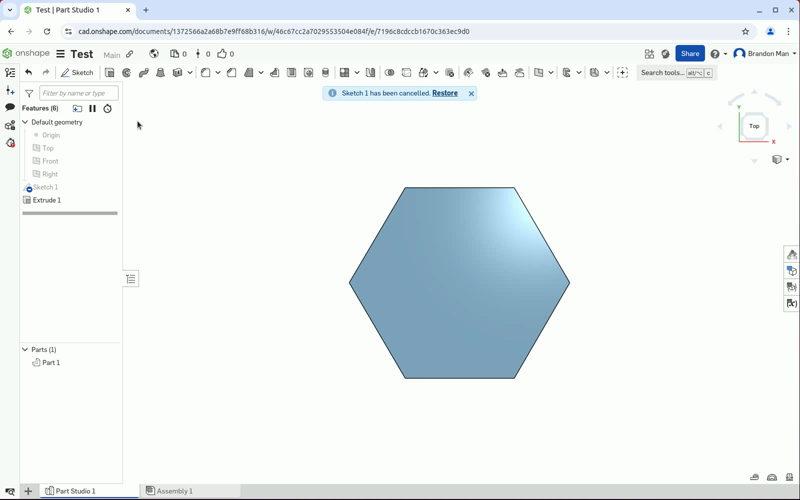
key(shift+h)
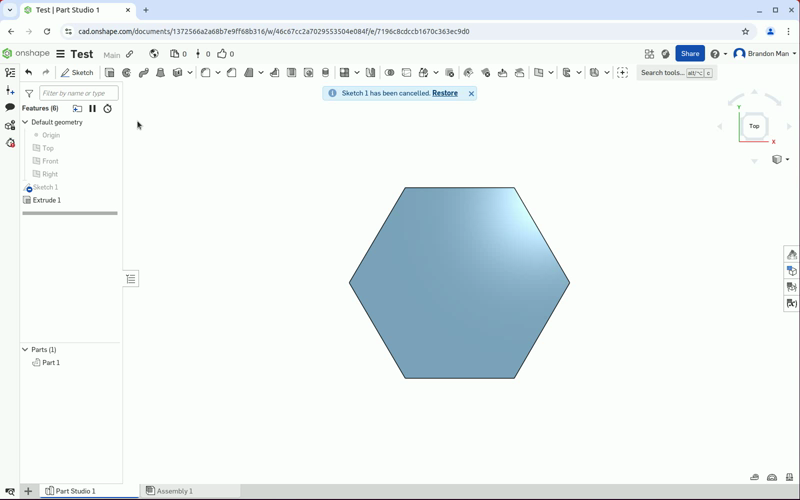
key(shift+h)
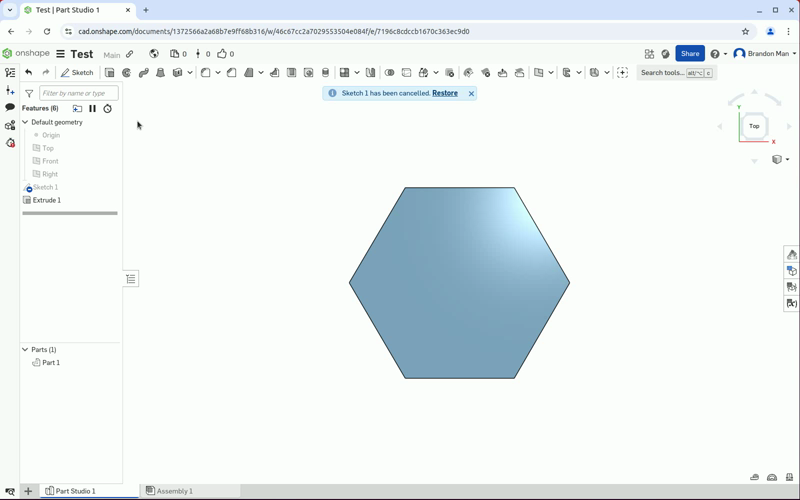
mouse_move(73, 189)
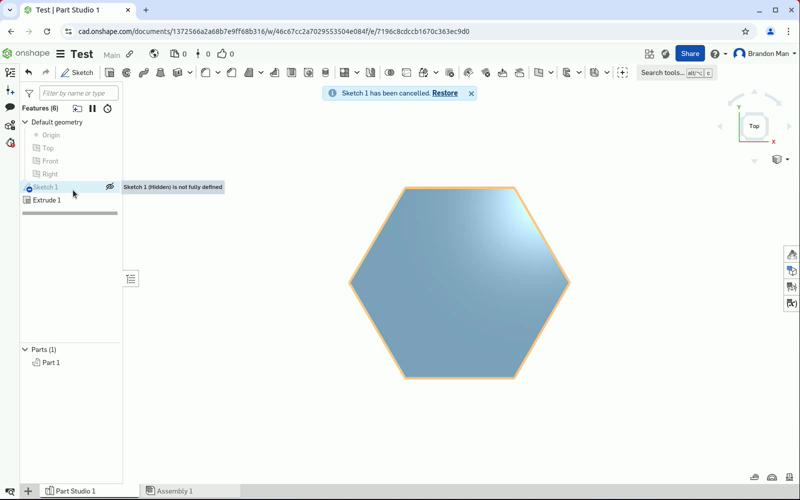
click(73, 189)
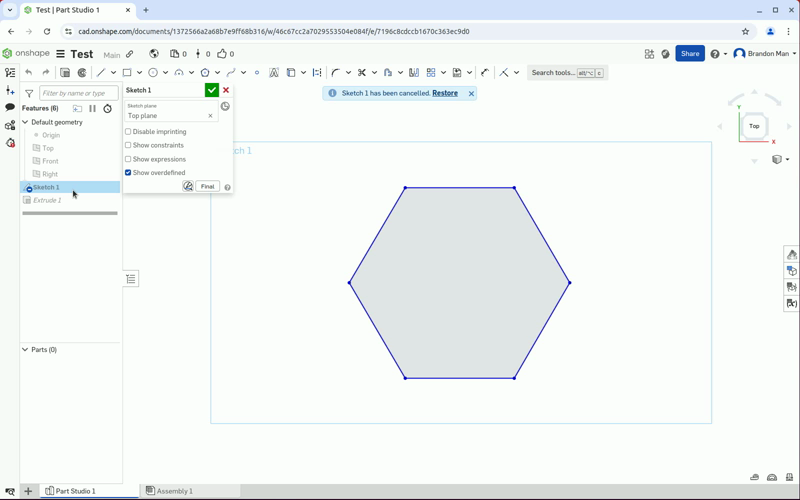
mouse_move(229, 92)
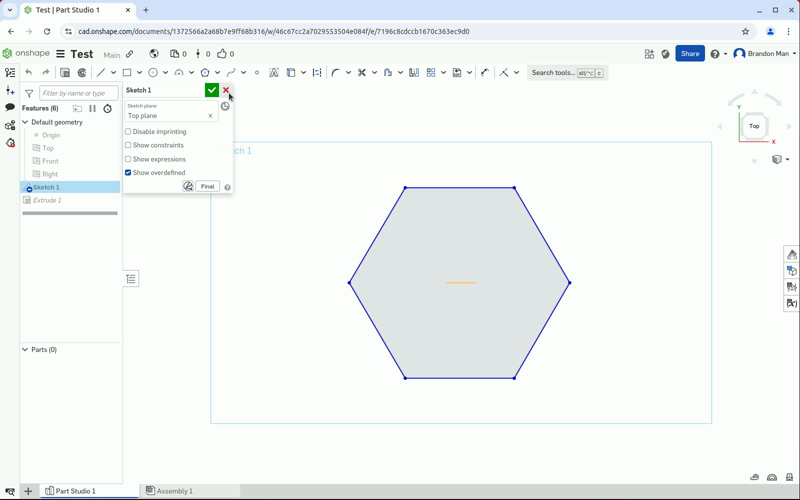
click(229, 92)
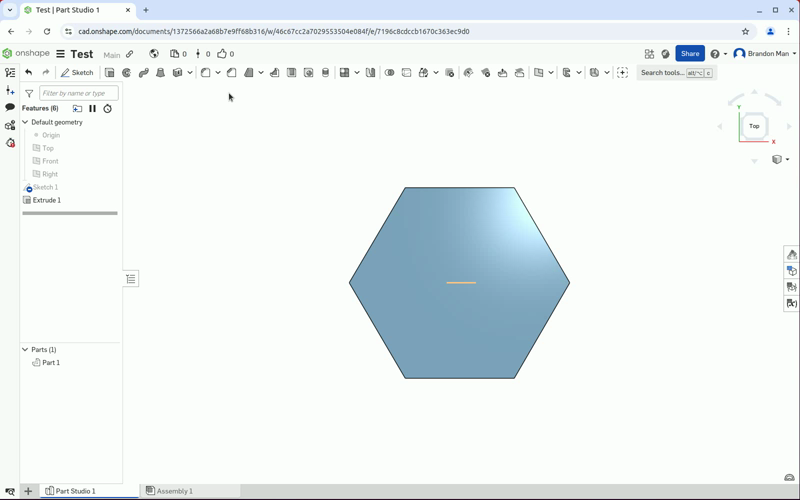
mouse_move(541, 75)
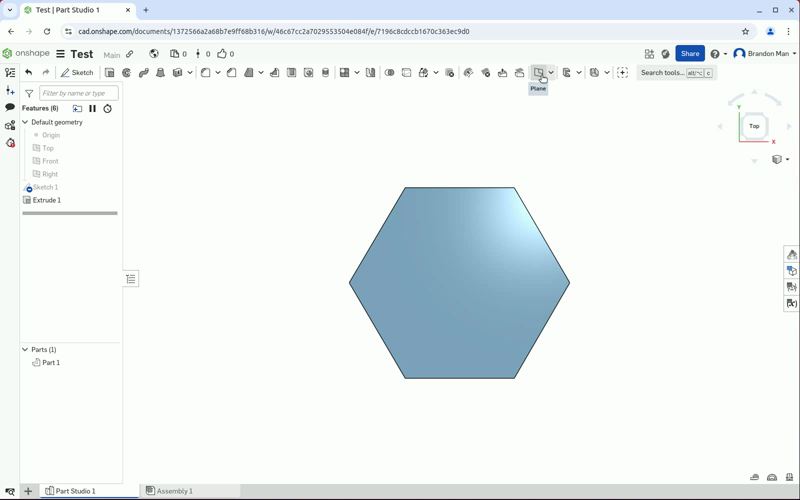
click(541, 75)
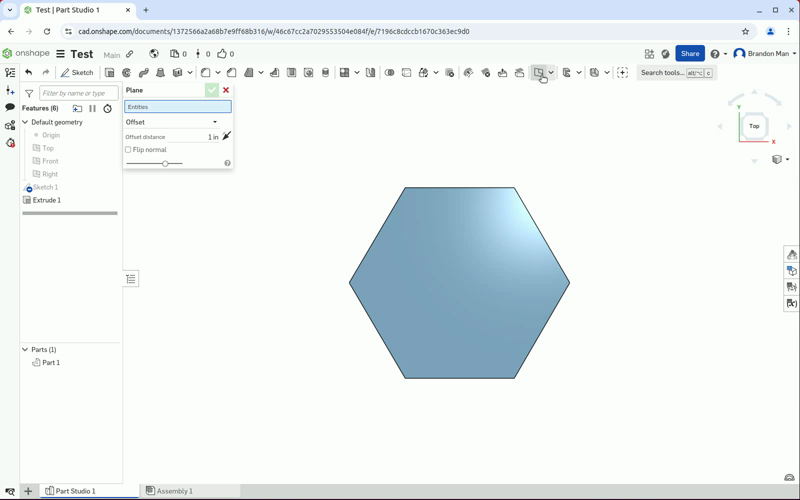
mouse_move(73, 150)
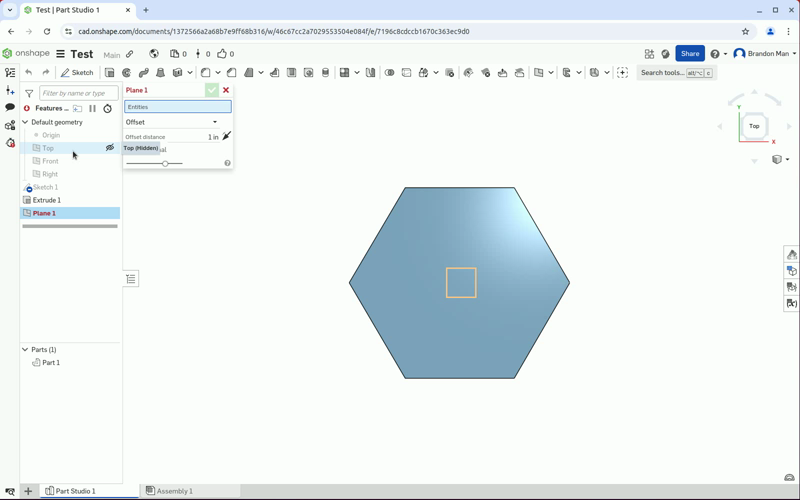
click(73, 150)
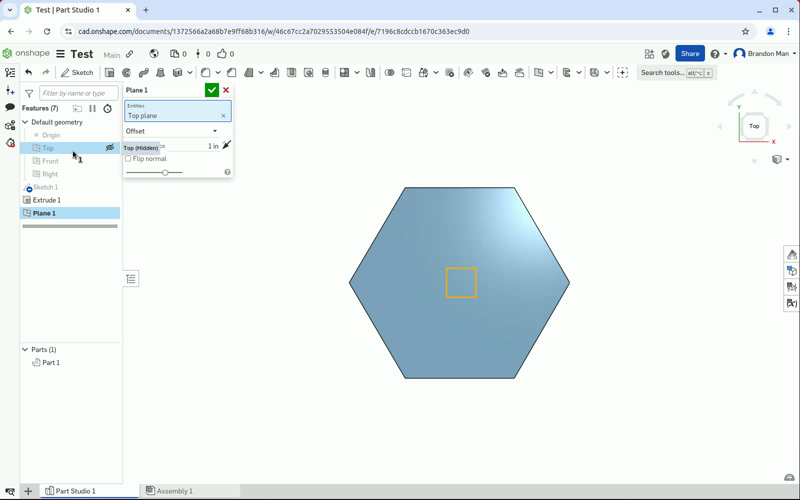
key(tab, 2)
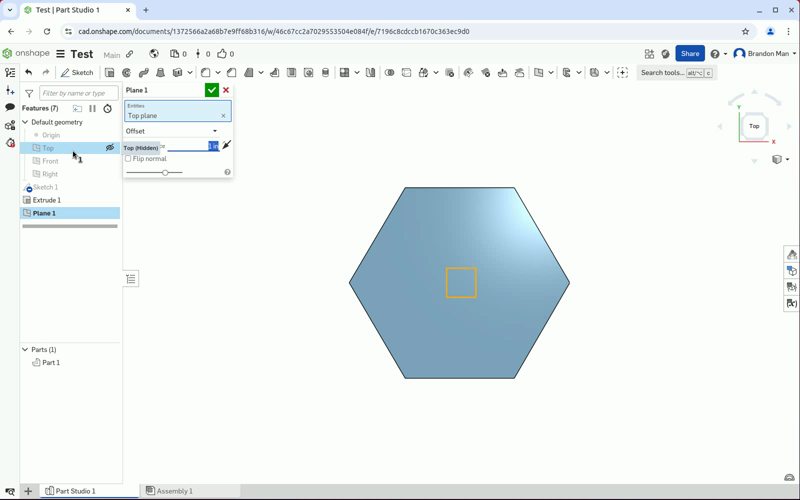
text(15.405)
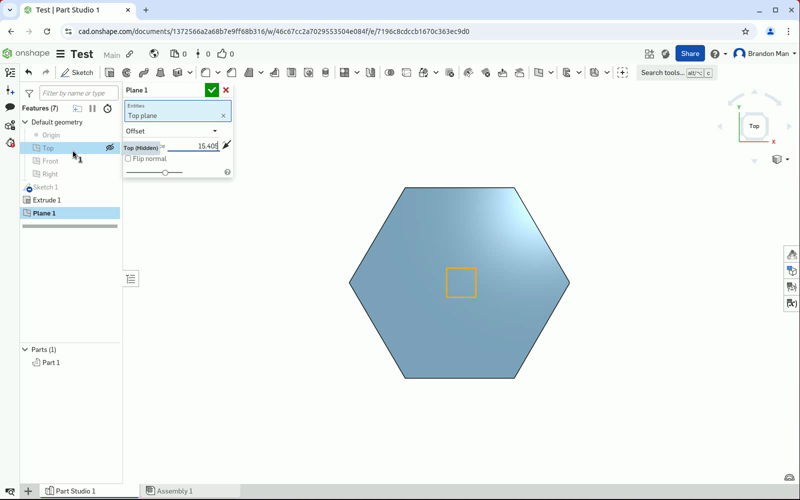
key(enter, 2)
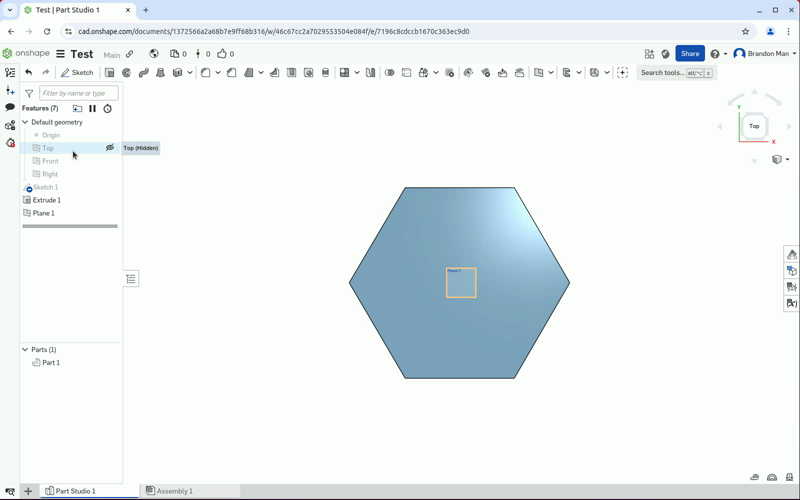
key(shift+s)
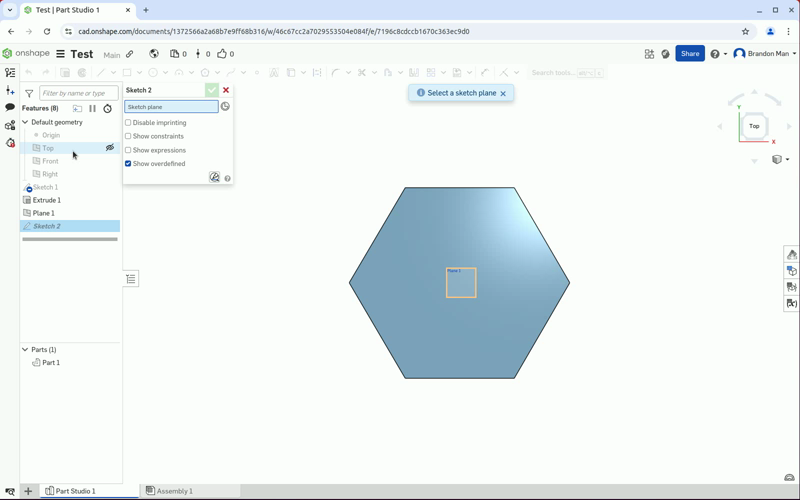
mouse_move(73, 215)
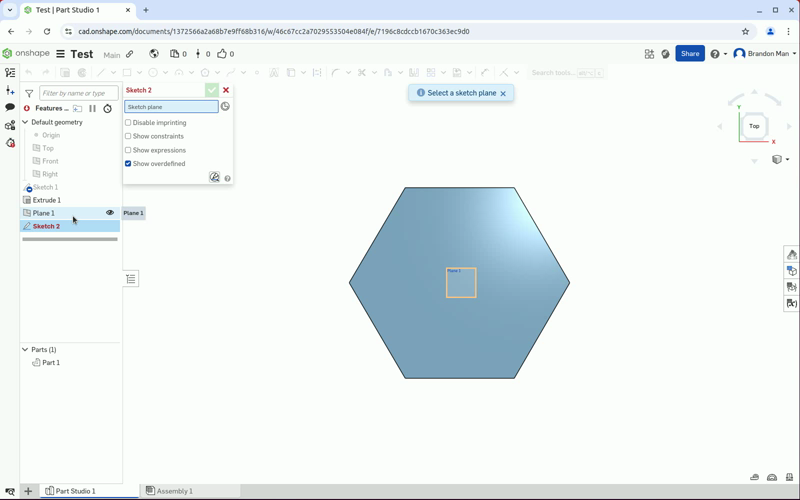
click(73, 215)
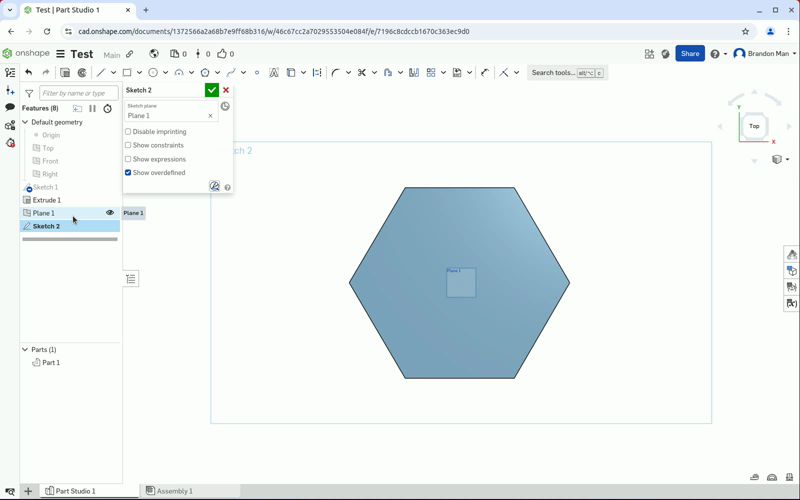
mouse_move(73, 352)
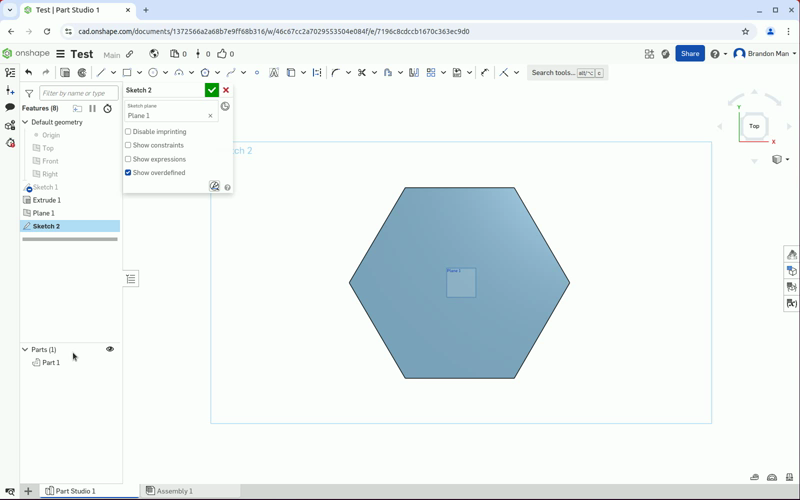
key(y)
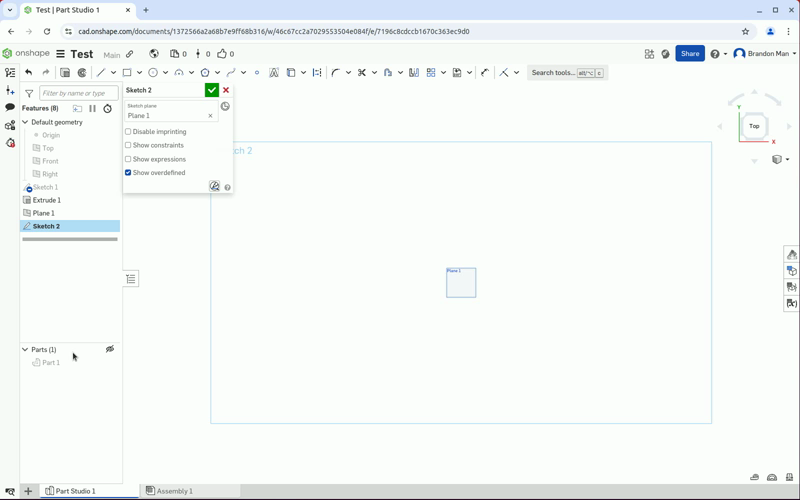
key(c)
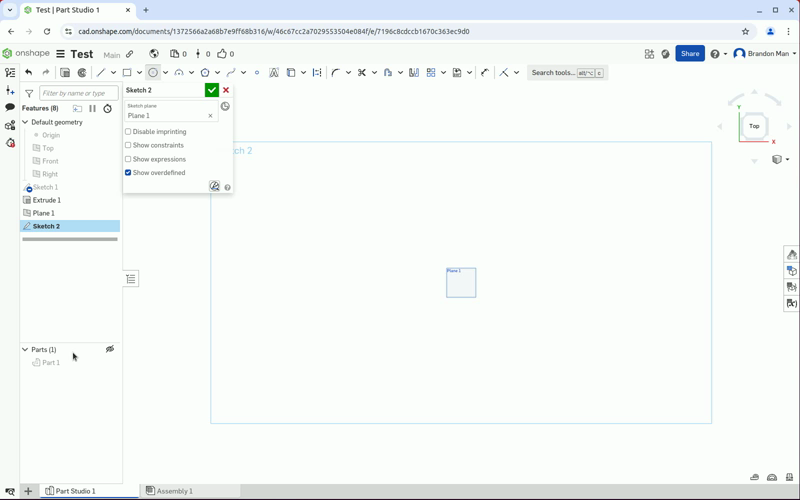
key_down(shift)
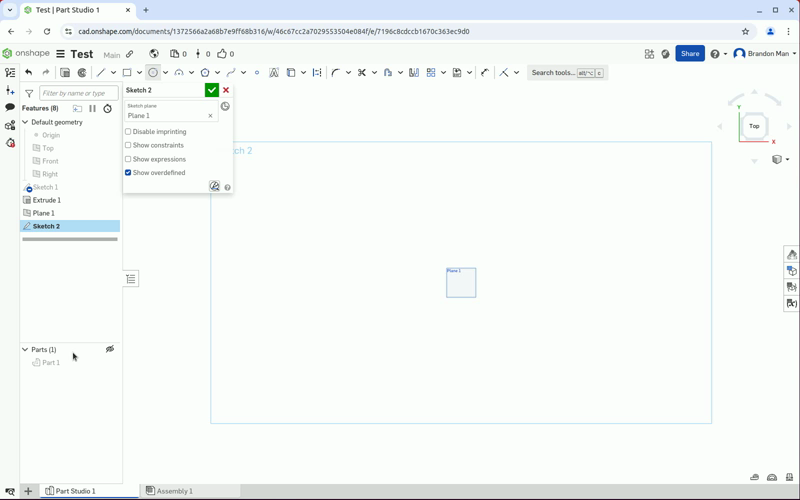
mouse_move(461, 282)
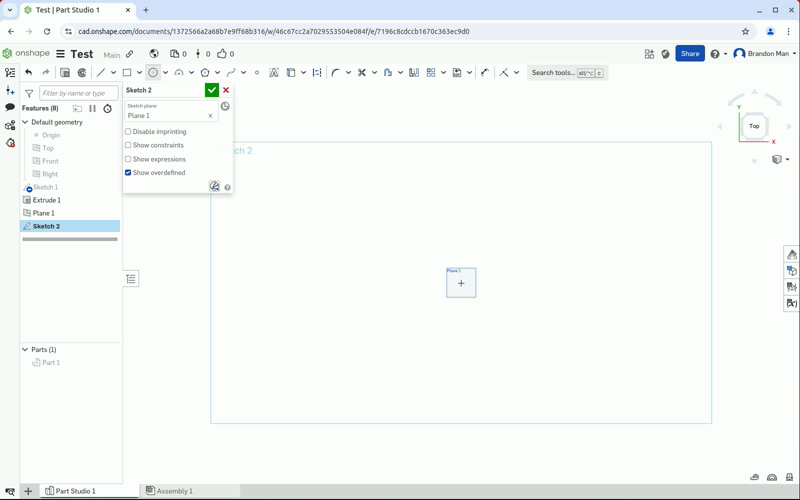
click(461, 282)
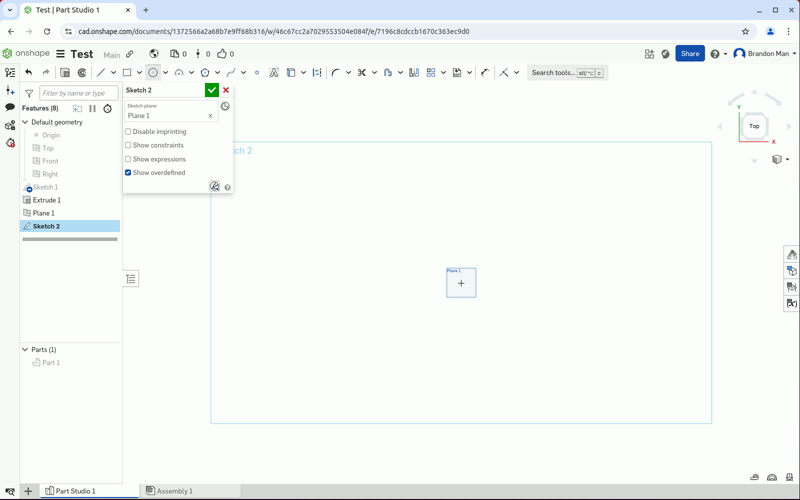
key_up(shift)
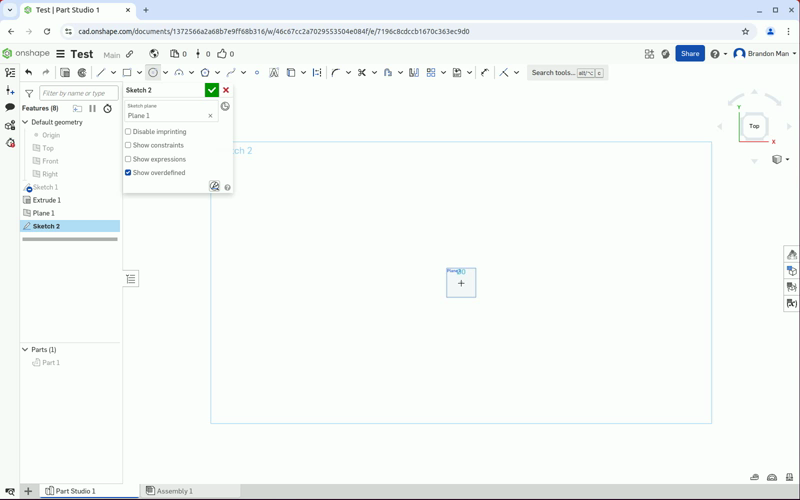
mouse_move(552, 282)
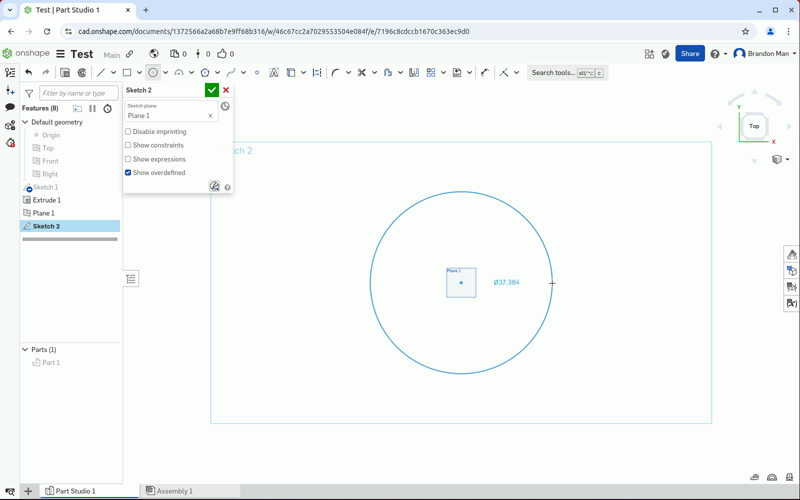
click(552, 282)
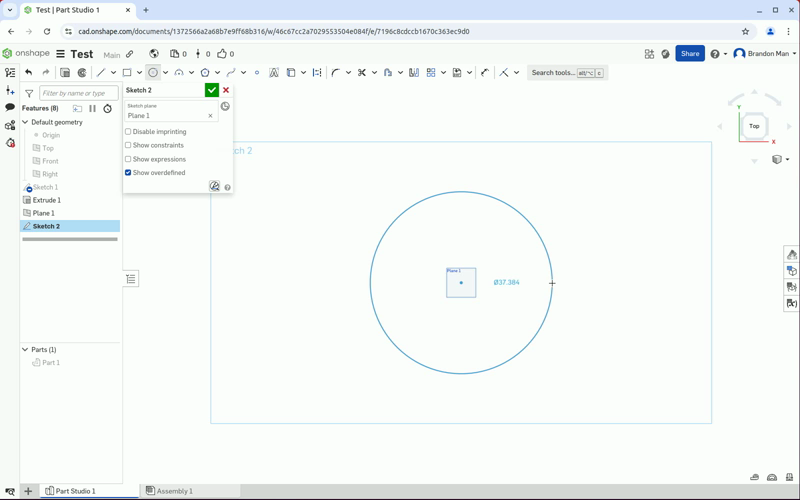
key(esc)
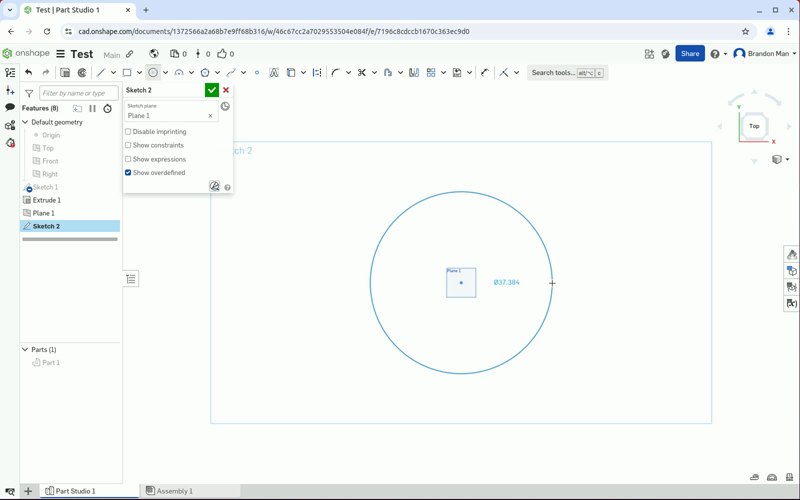
mouse_move(502, 325)
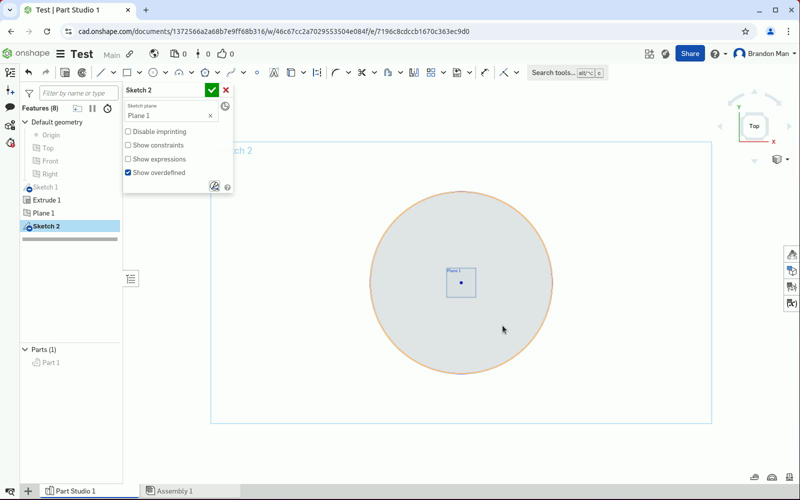
click(502, 325)
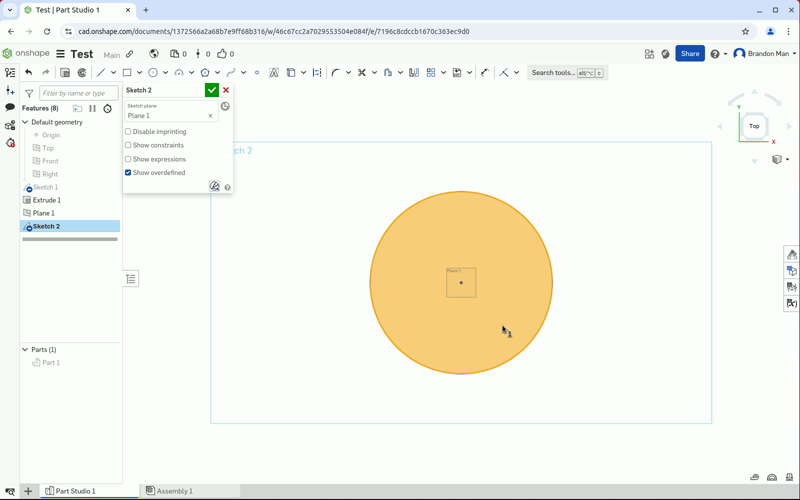
mouse_move(73, 352)
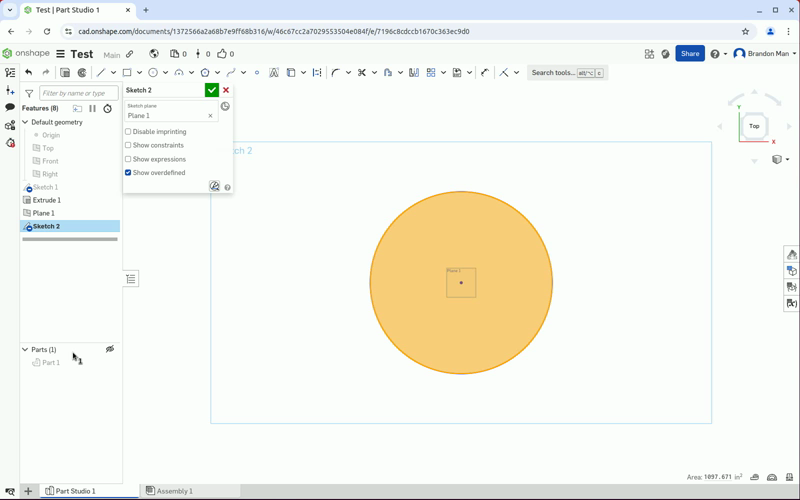
key(shift+y)
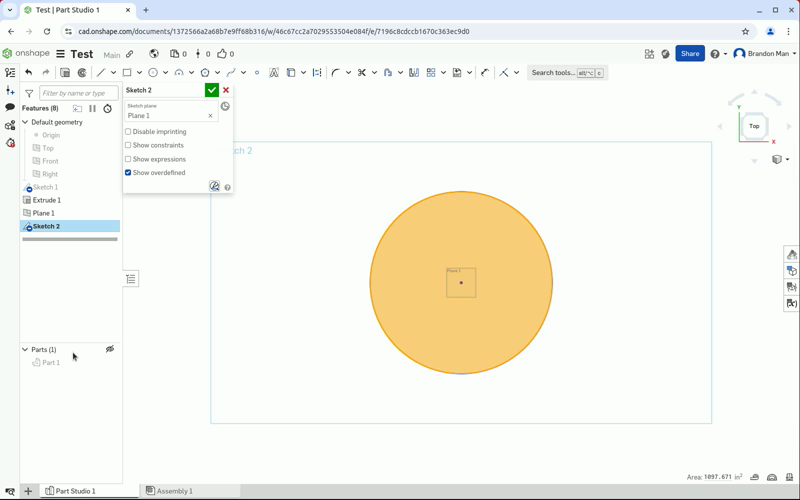
key(shift+e)
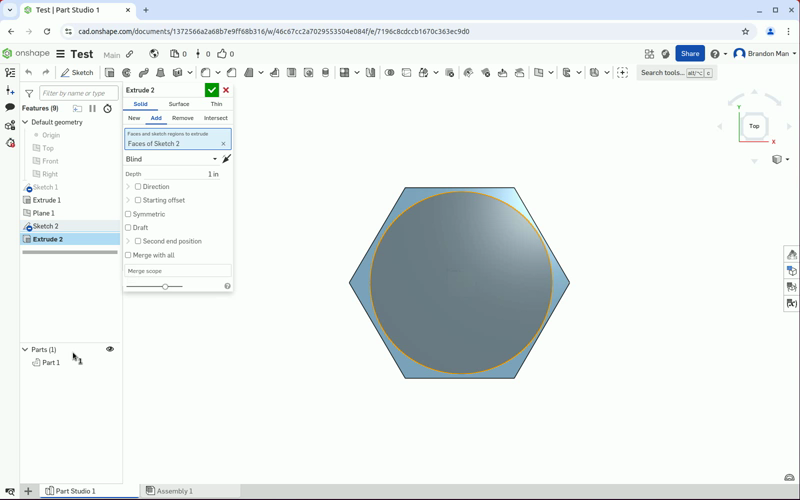
mouse_move(143, 106)
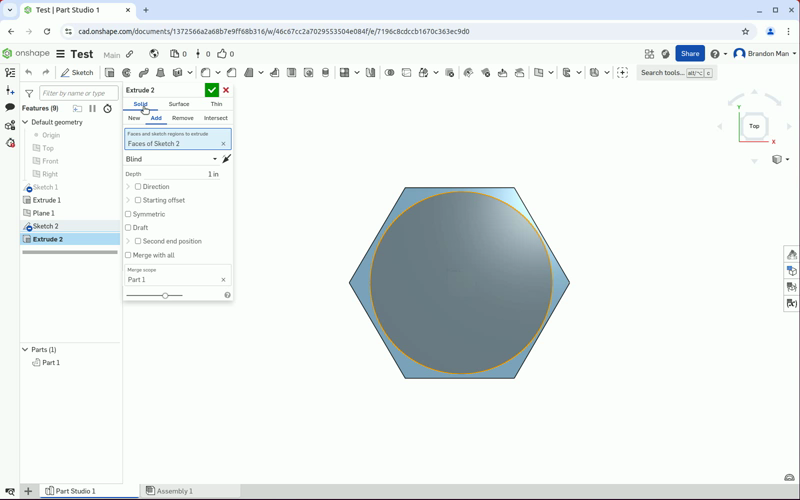
click(143, 106)
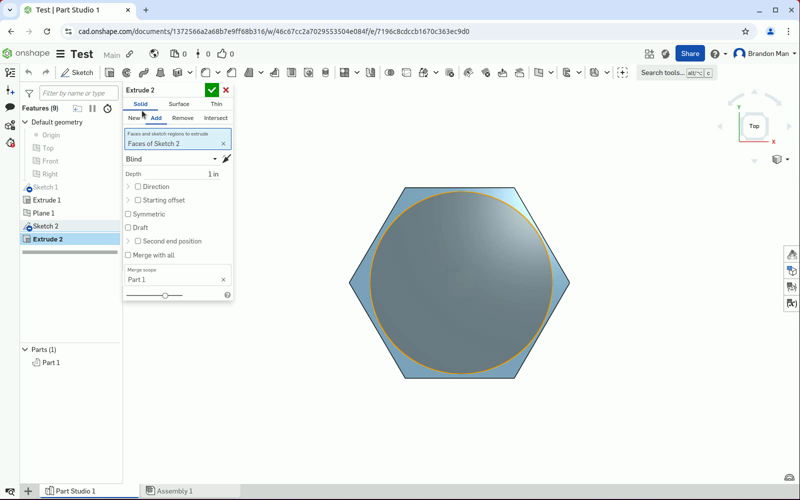
mouse_move(137, 120)
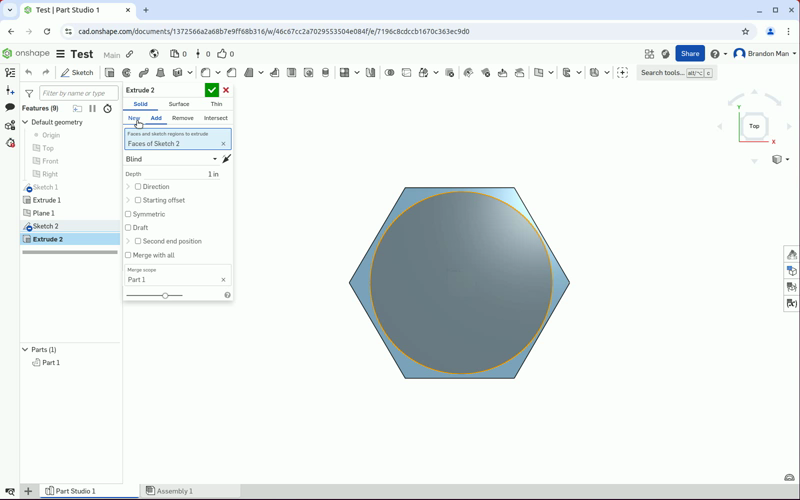
click(137, 120)
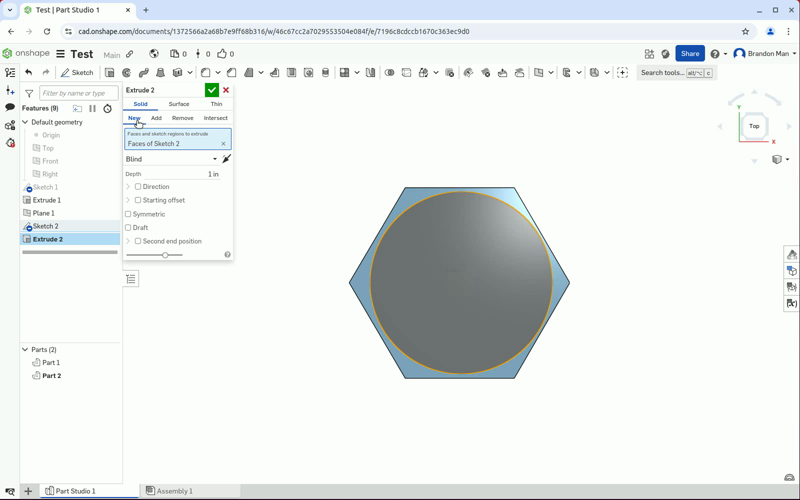
key(tab, 4)
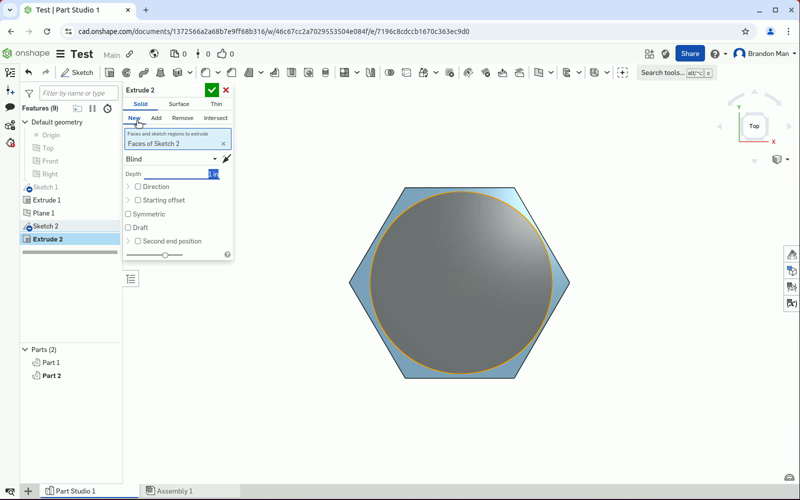
text(7.703)
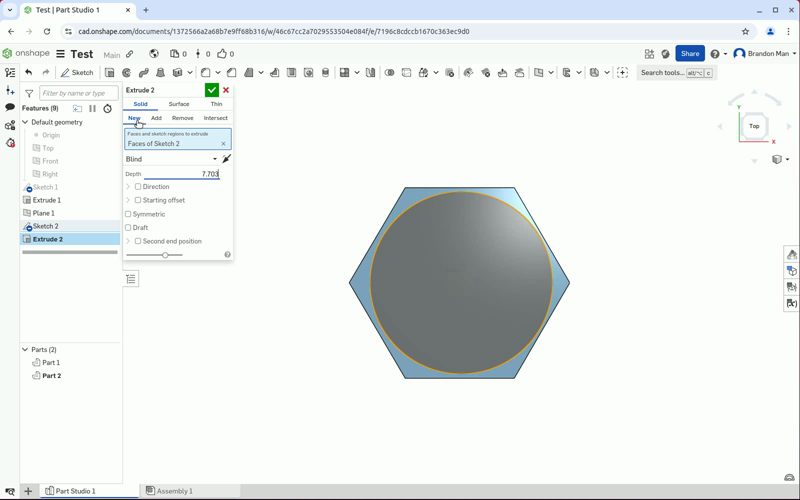
key(enter)
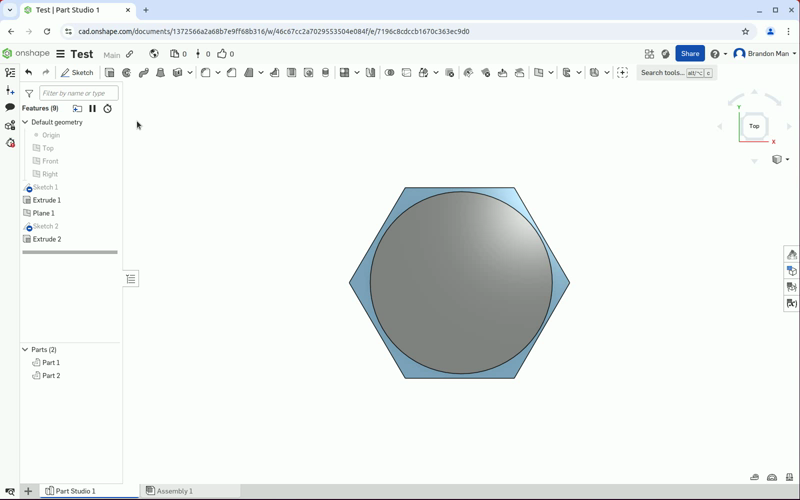
key(shift+h)
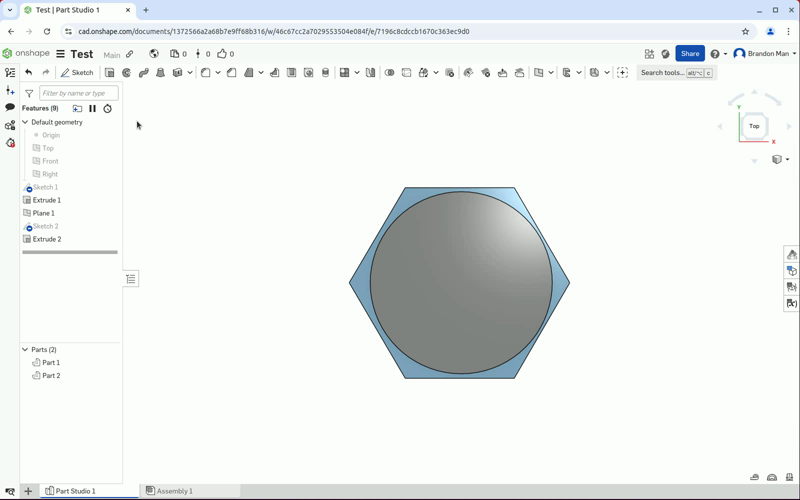
key(shift+h)
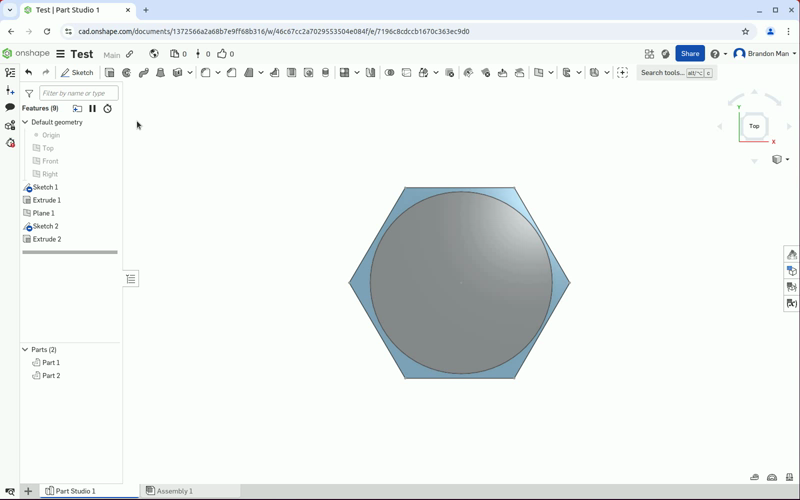
key(shift+7)
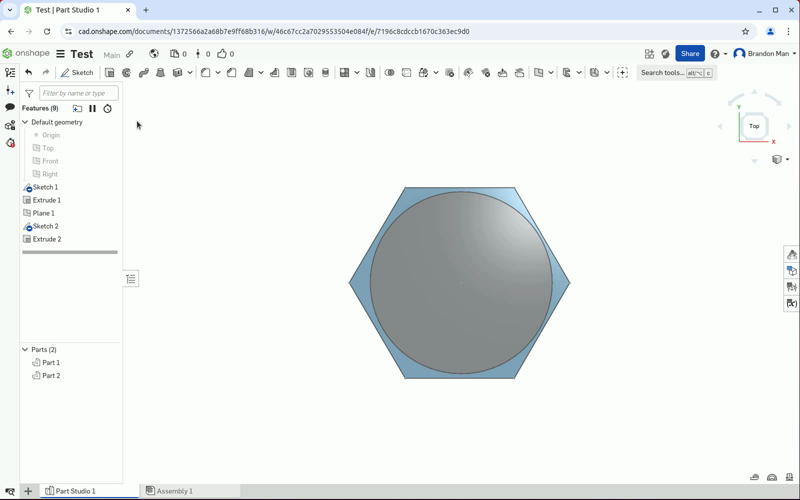
key(up, 3)
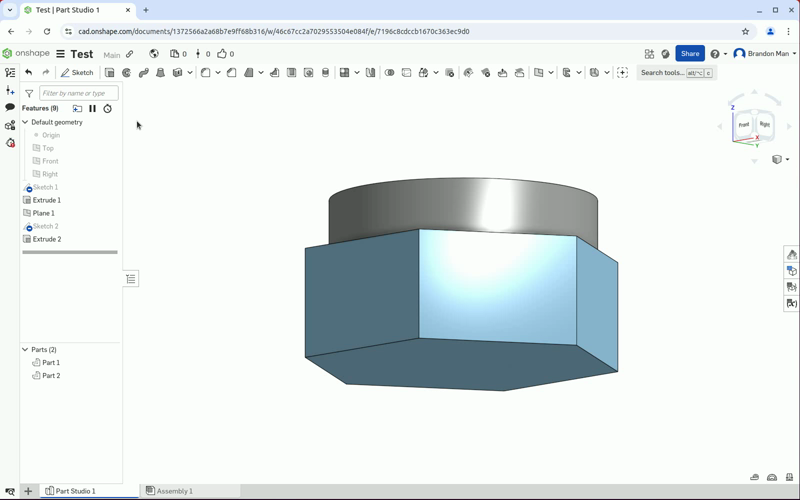
key(left, 3)
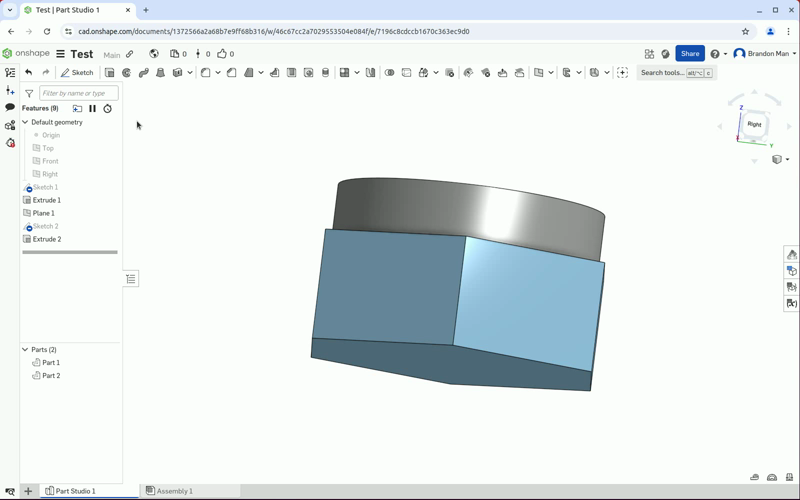
key(right, 3)
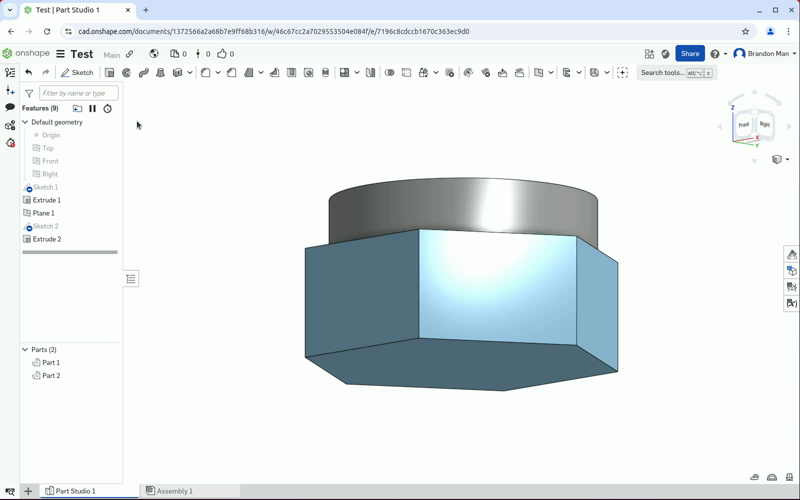
key(down, 3)
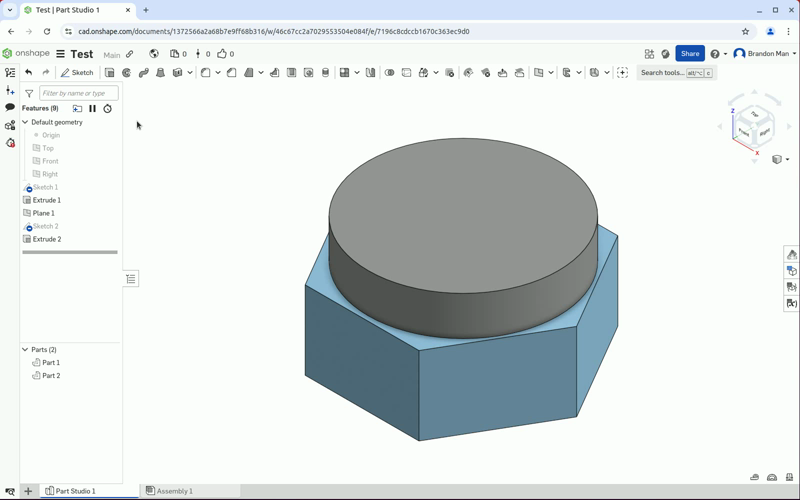
mouse_move(73, 189)
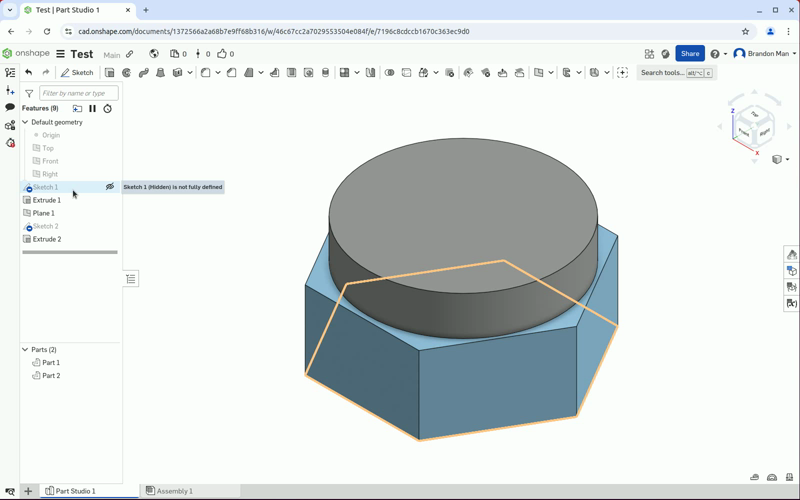
click(73, 189)